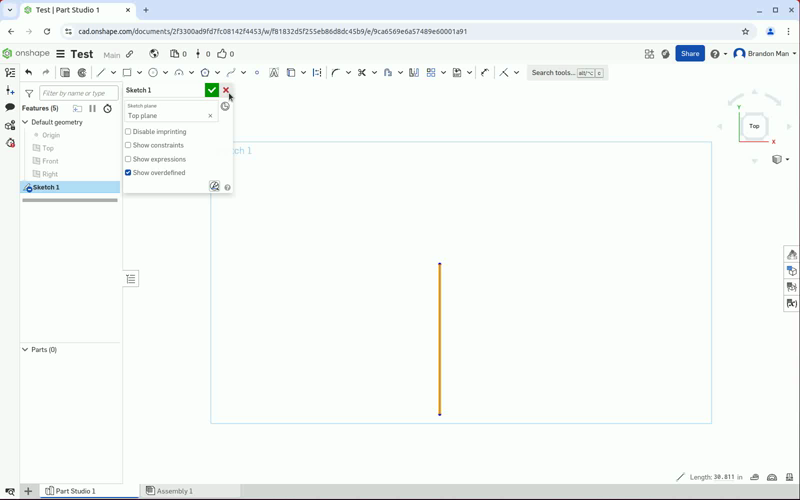
key(shift+h)
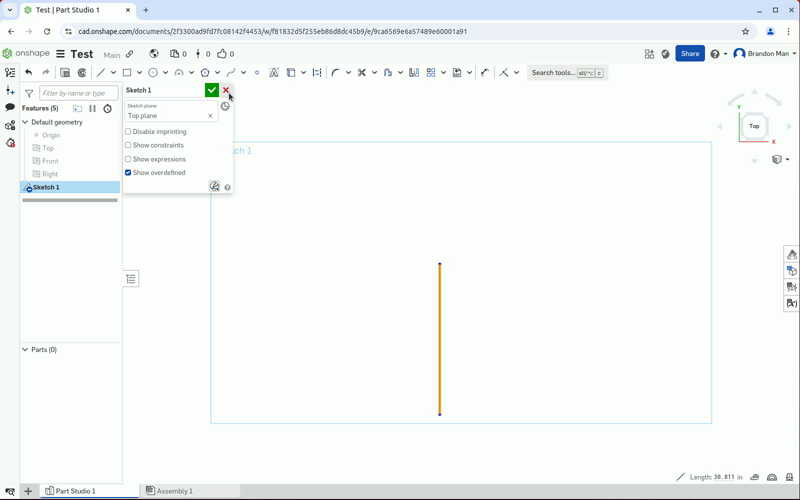
key(shift+s)
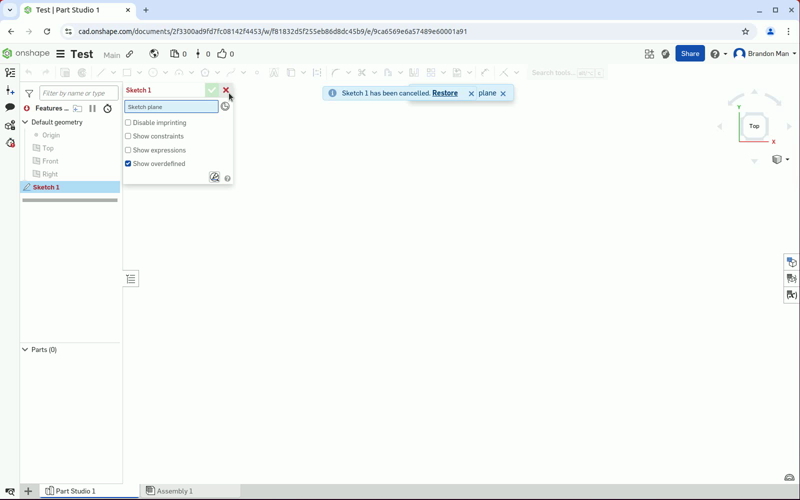
mouse_move(73, 150)
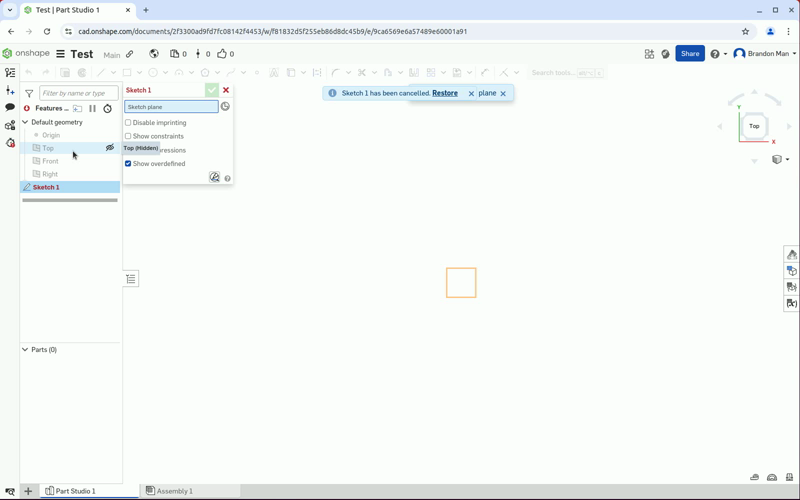
click(73, 150)
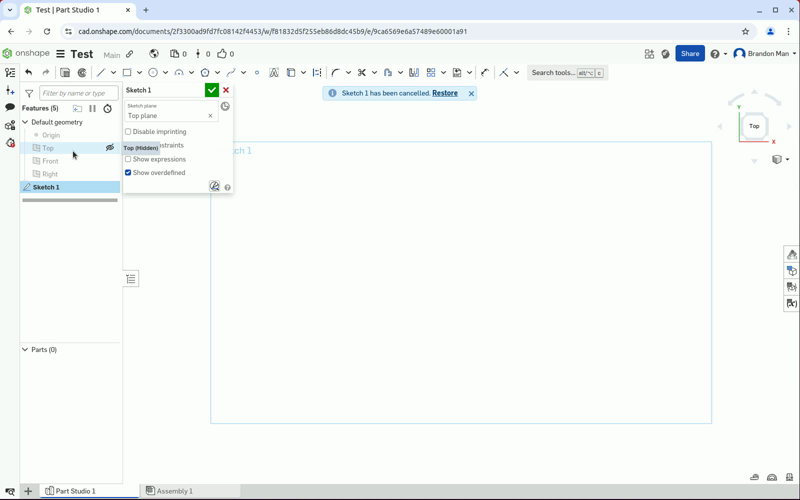
mouse_move(73, 352)
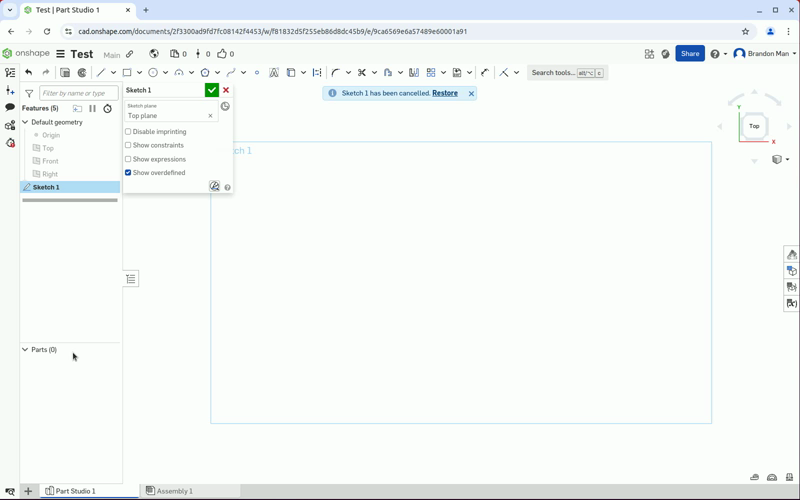
key(y)
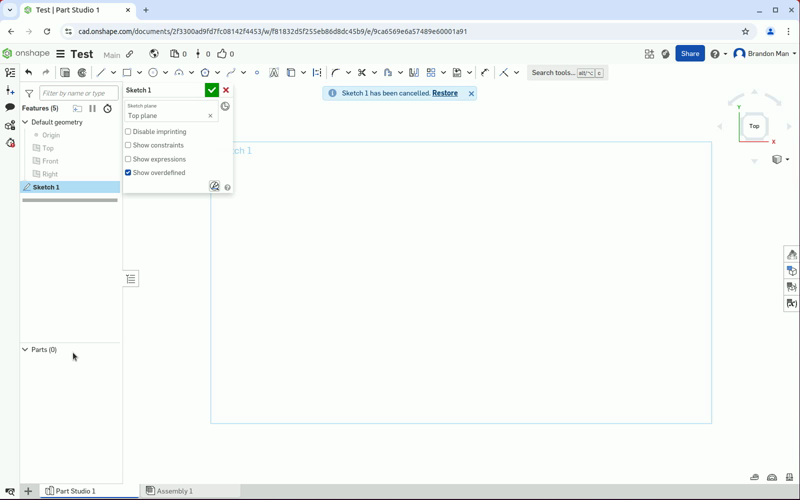
key(l)
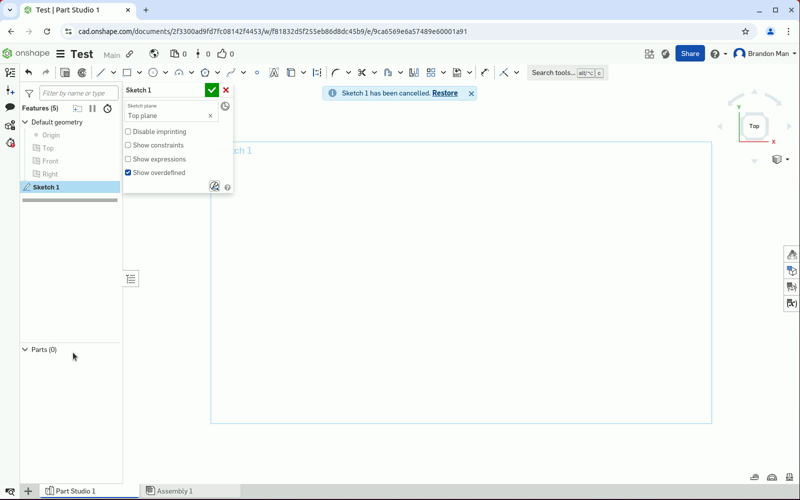
key_down(shift)
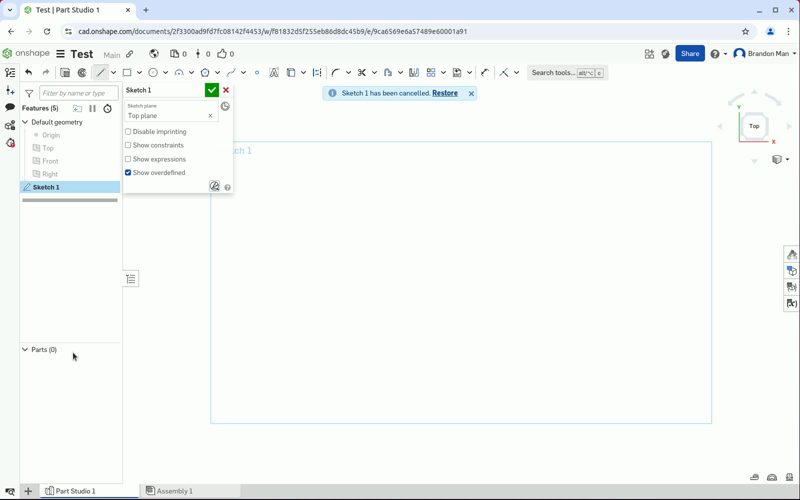
mouse_move(460, 282)
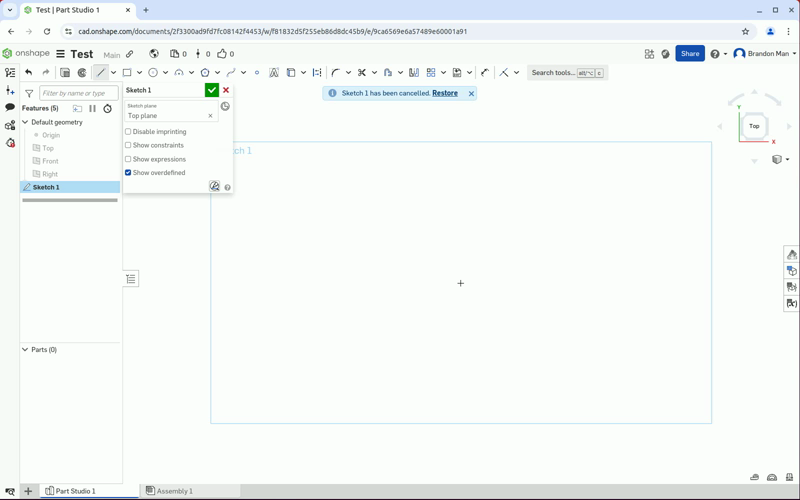
click(460, 282)
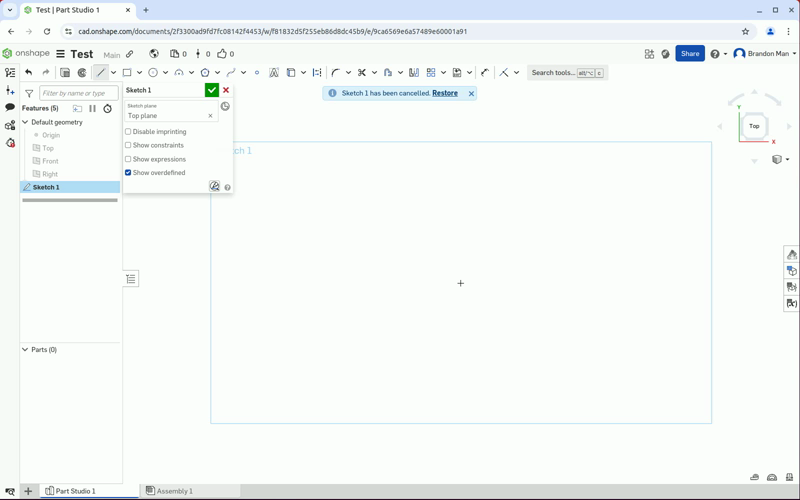
key_up(shift)
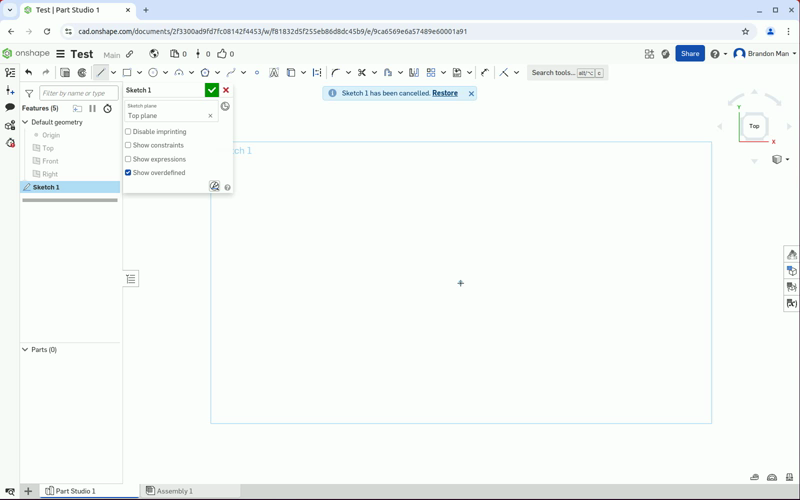
key_down(shift)
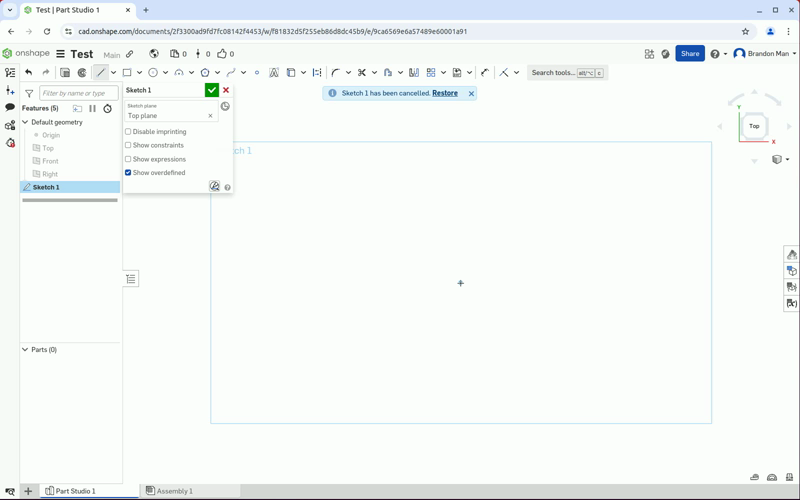
mouse_move(573, 282)
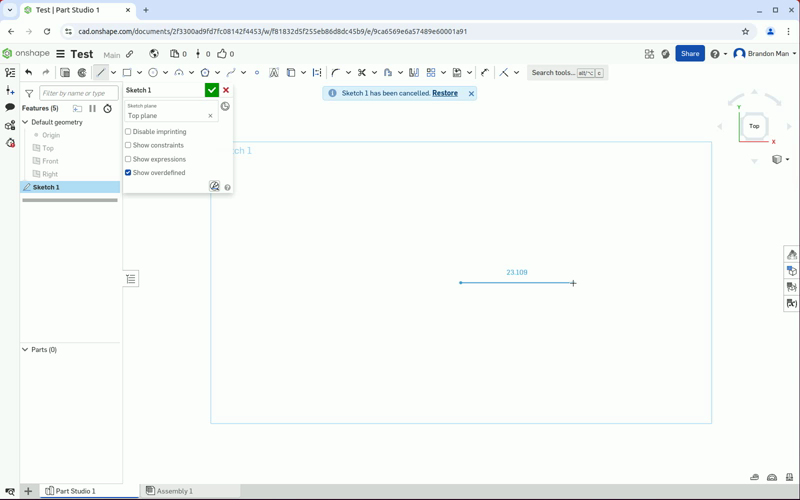
click(573, 282)
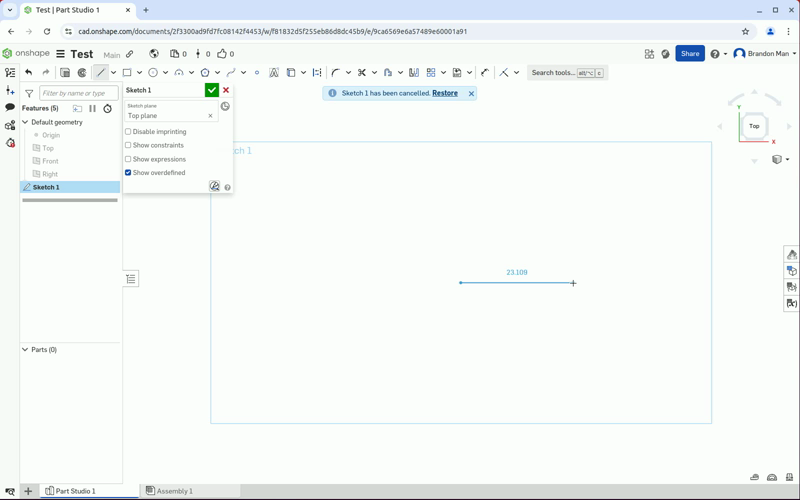
key_up(shift)
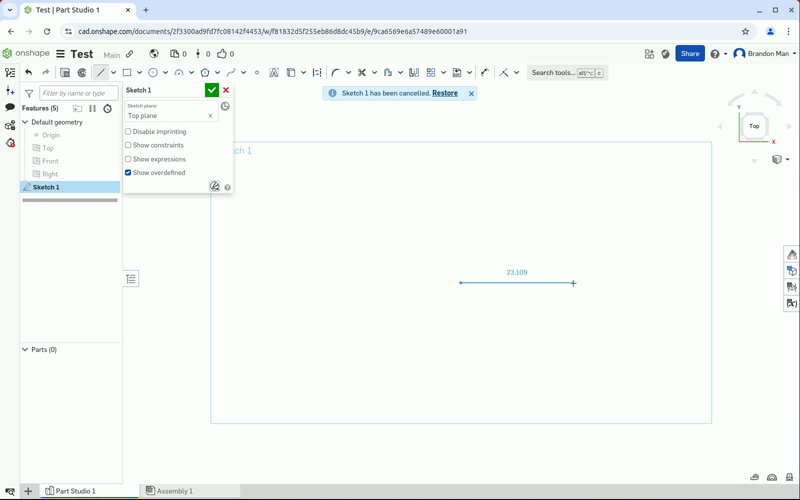
key_down(shift)
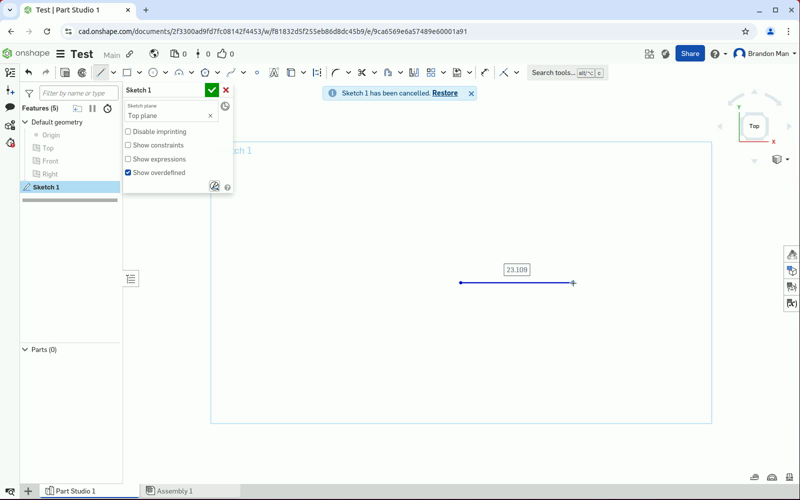
mouse_move(573, 170)
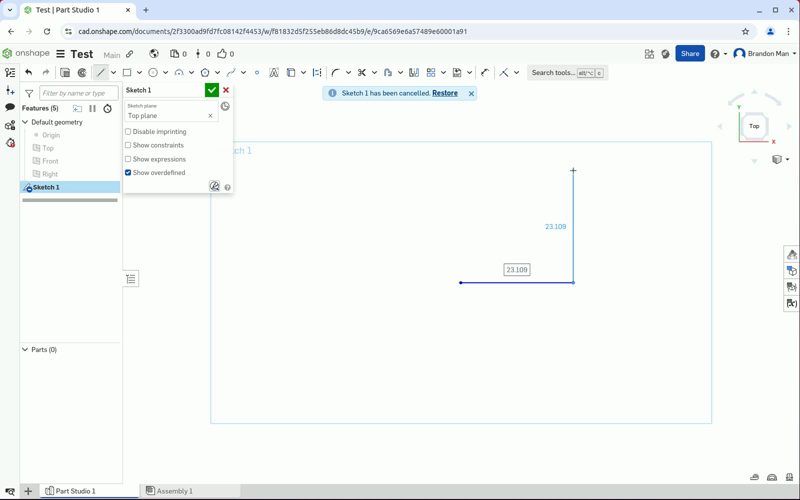
click(573, 170)
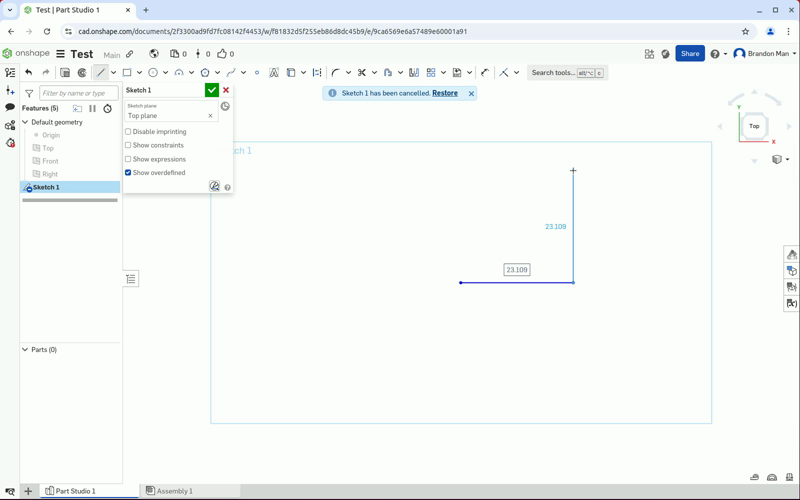
key_up(shift)
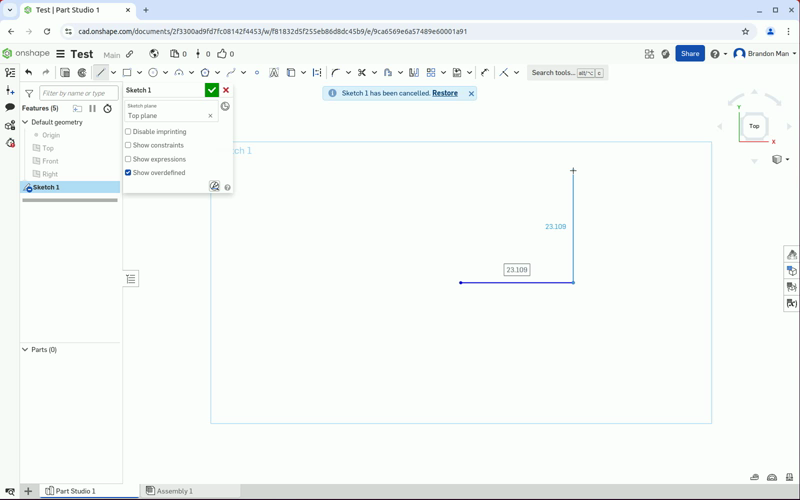
key_down(shift)
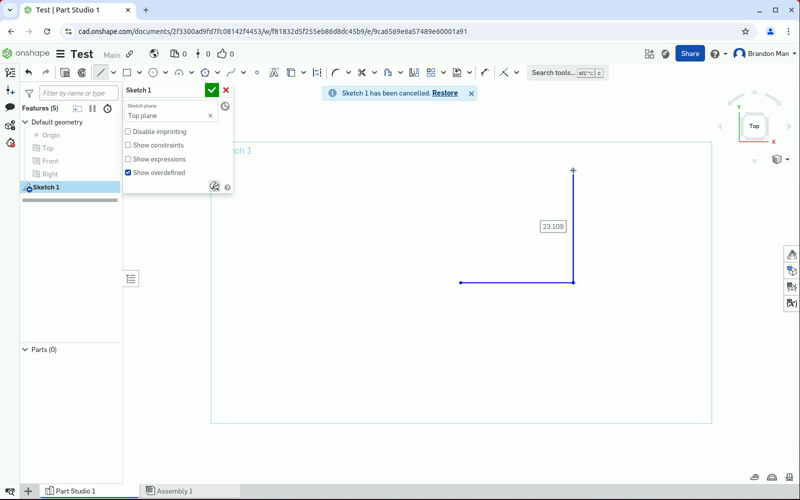
mouse_move(460, 170)
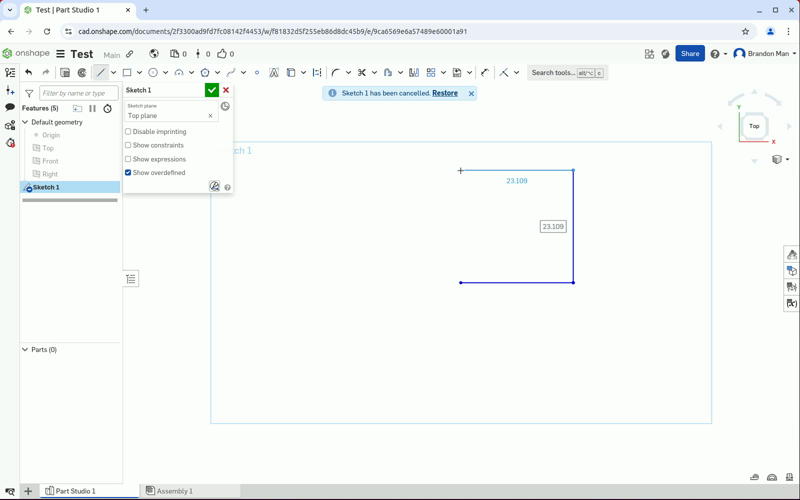
click(460, 170)
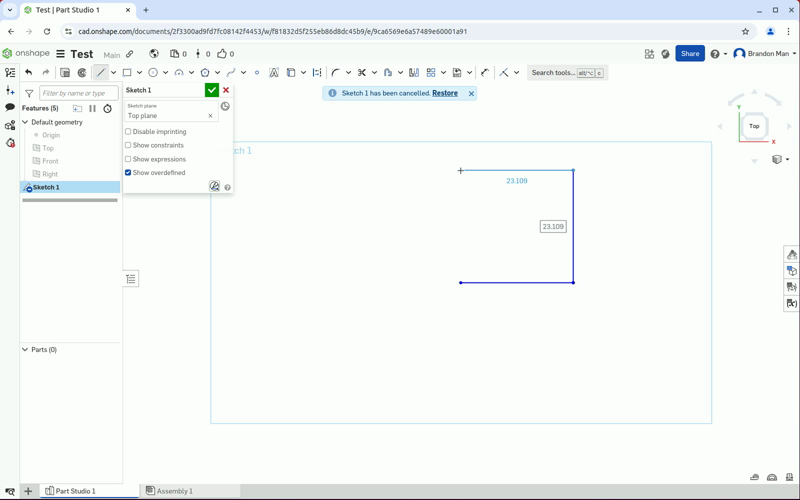
key_up(shift)
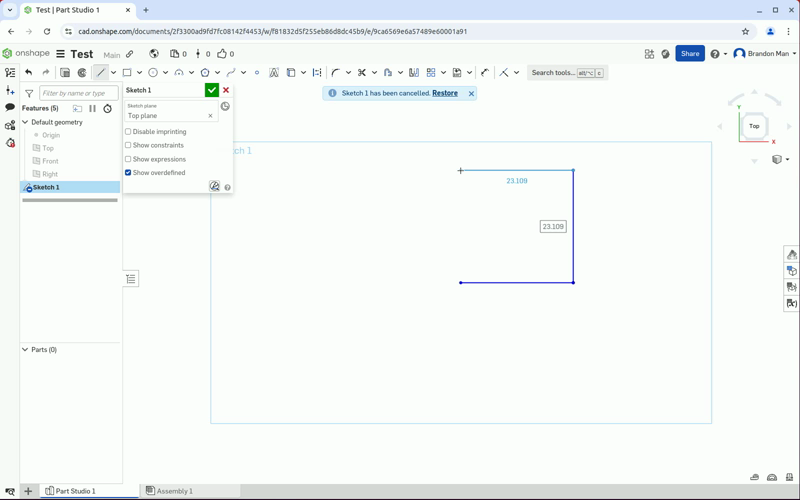
key_down(shift)
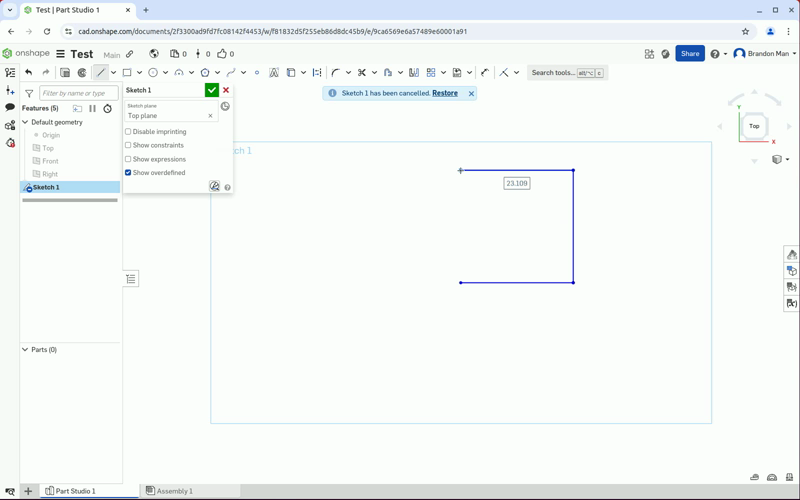
mouse_move(460, 282)
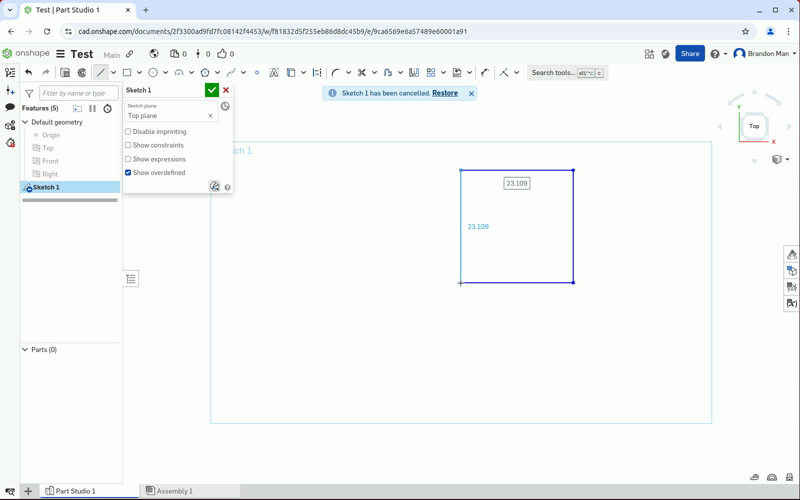
key_up(shift)
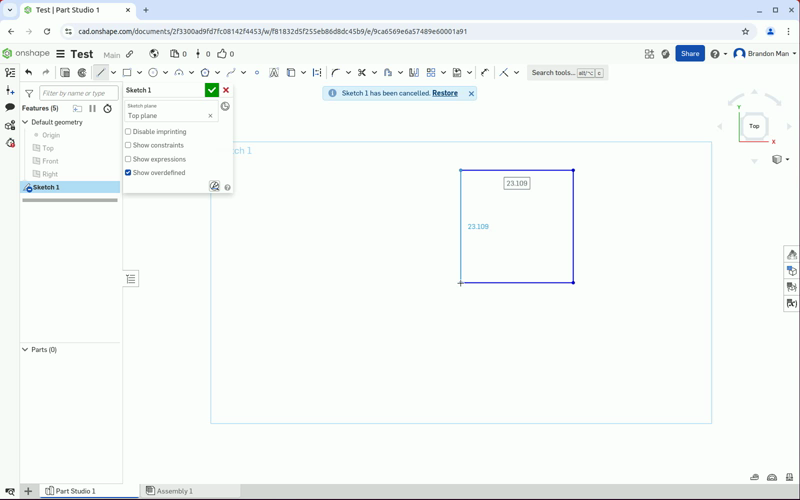
click(460, 282)
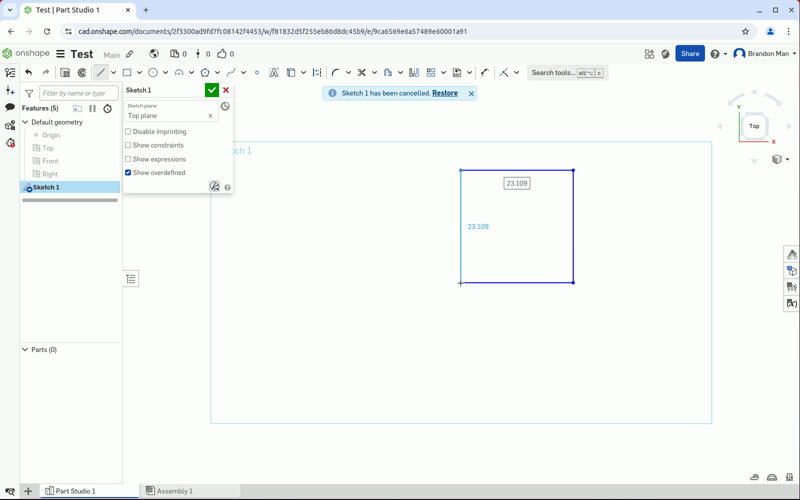
key(esc)
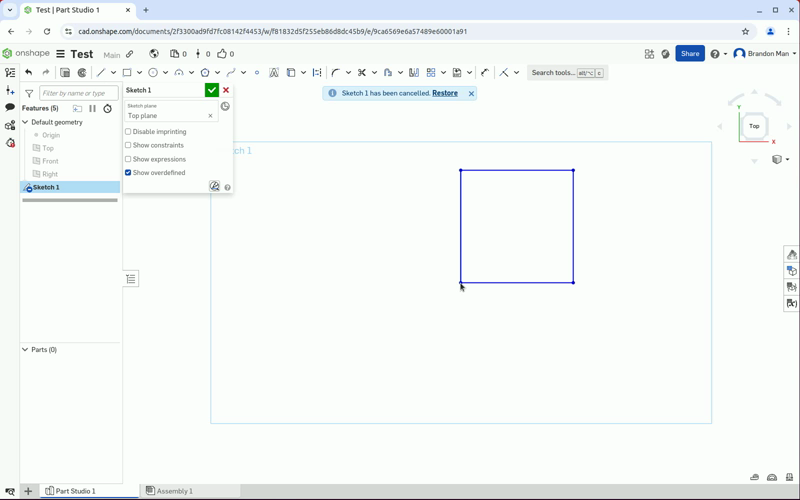
mouse_move(536, 188)
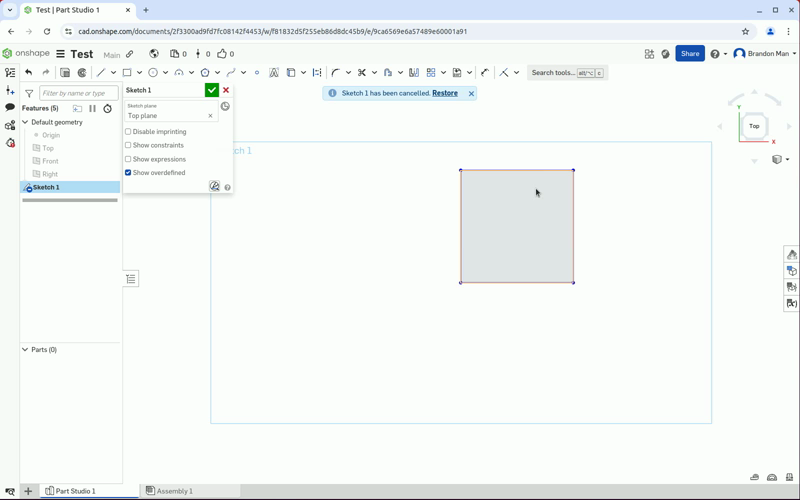
click(536, 188)
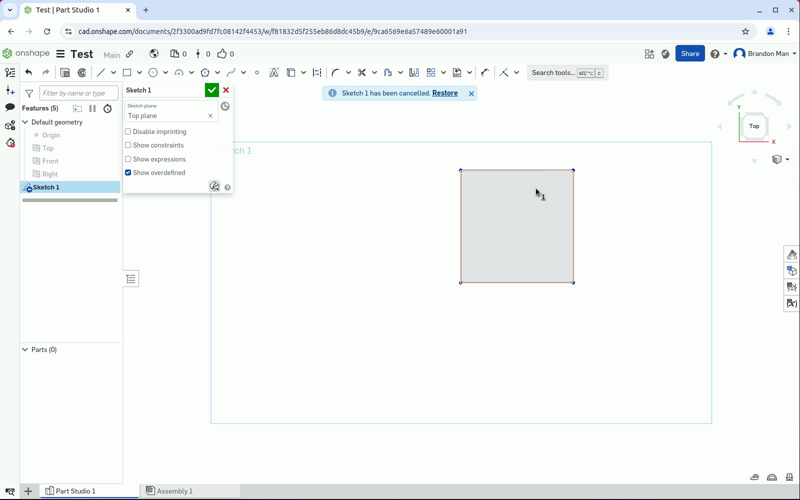
mouse_move(73, 352)
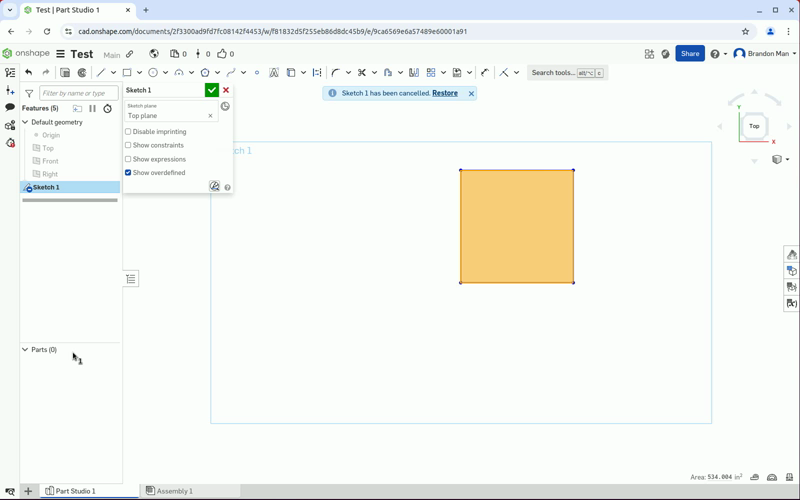
key(shift+y)
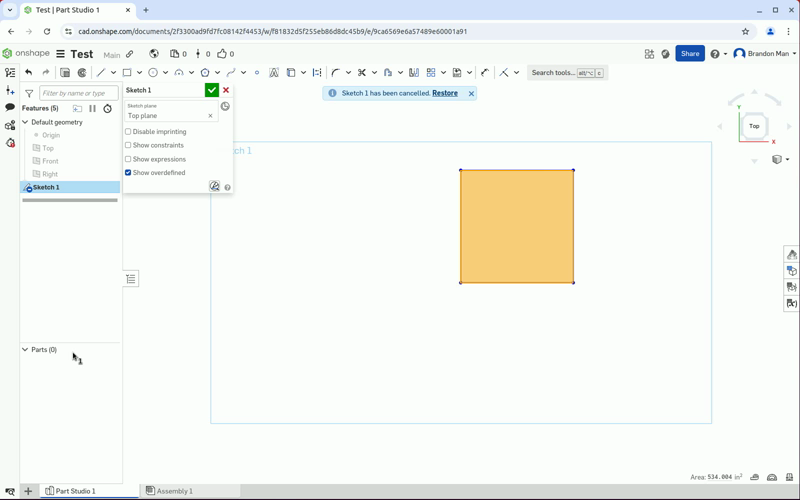
key(shift+e)
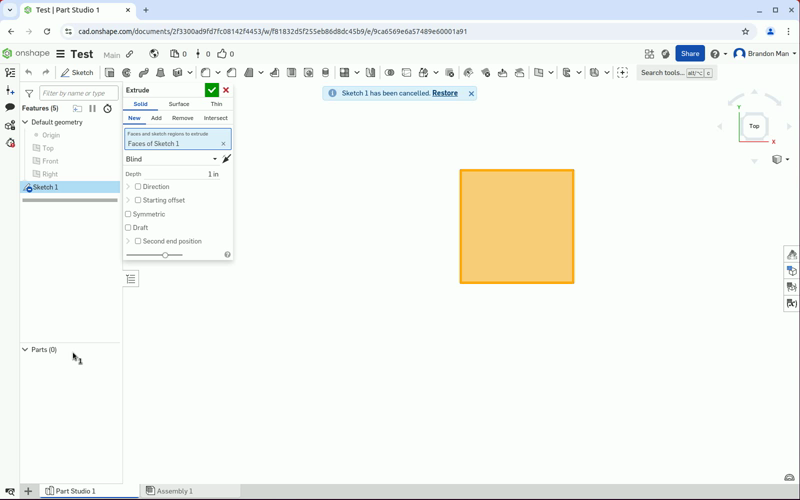
mouse_move(143, 106)
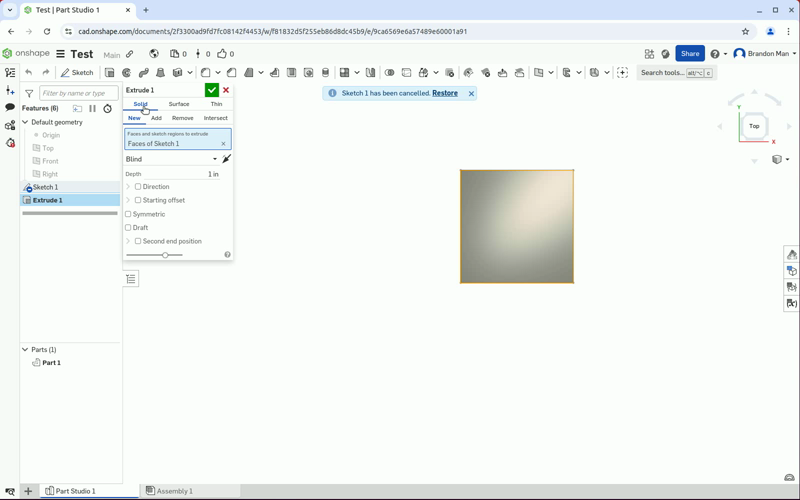
click(143, 106)
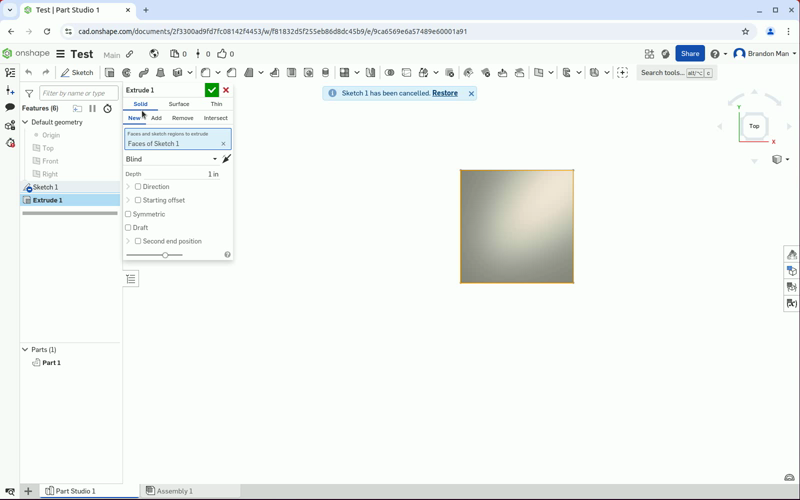
mouse_move(137, 120)
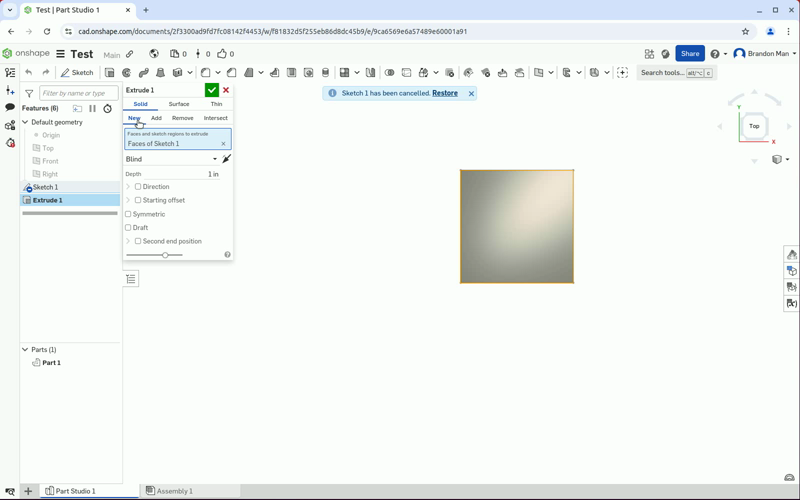
click(137, 120)
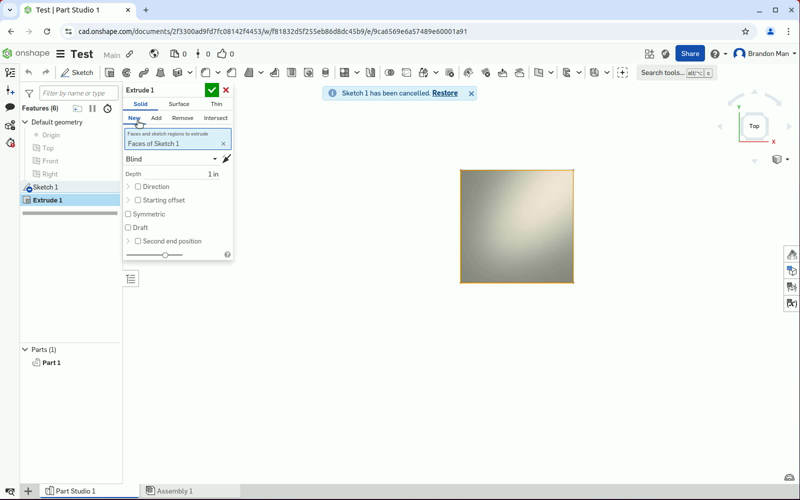
key(tab, 4)
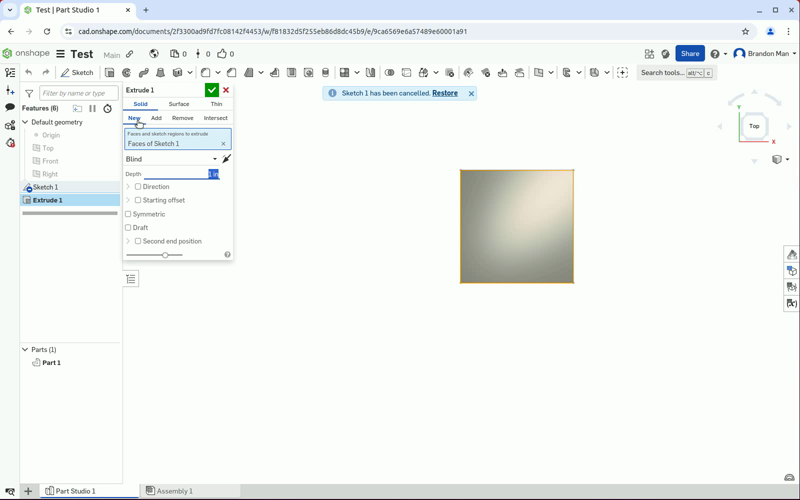
text(23.108)
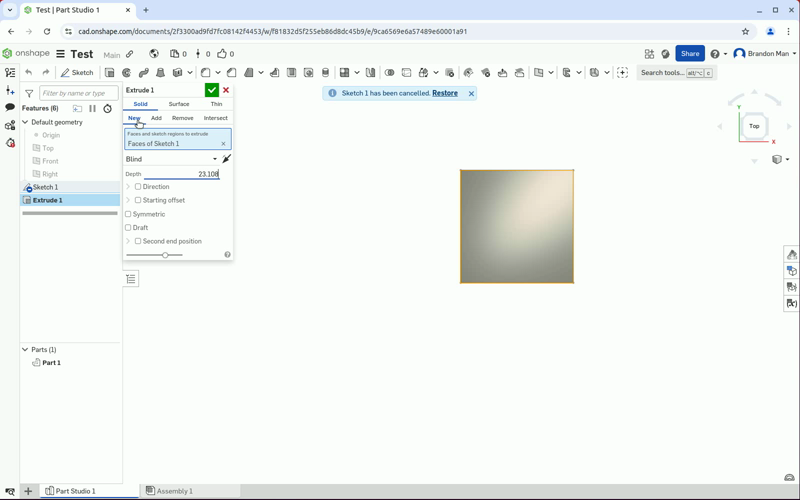
key(enter)
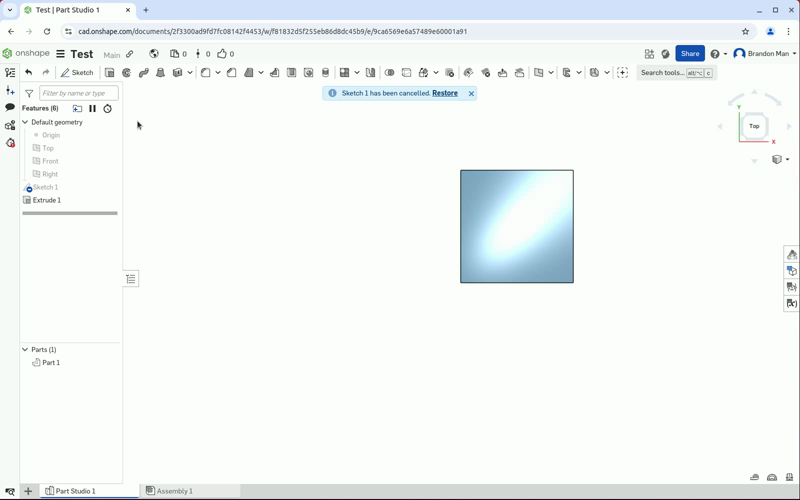
key(shift+h)
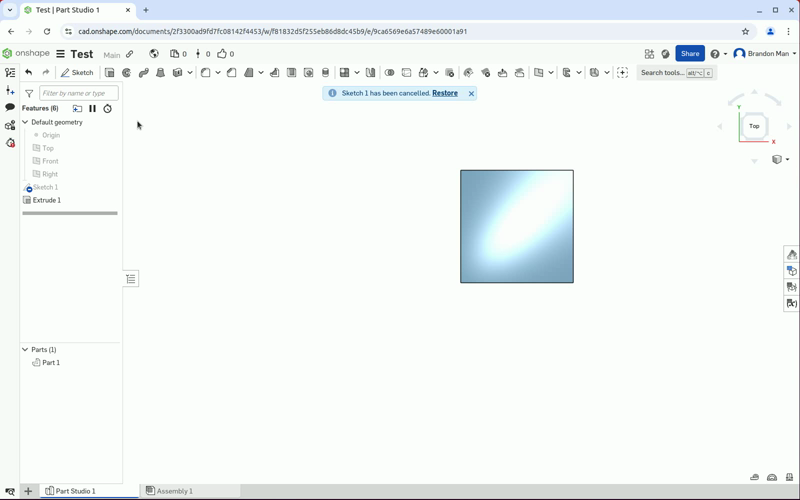
key(shift+h)
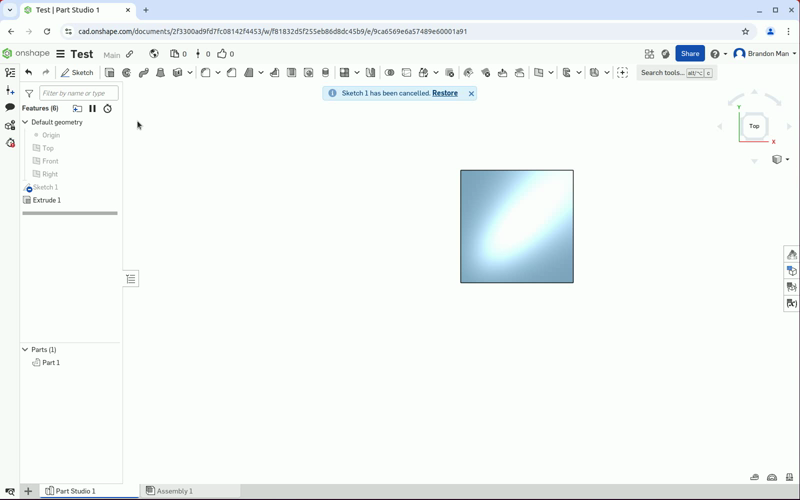
mouse_move(73, 189)
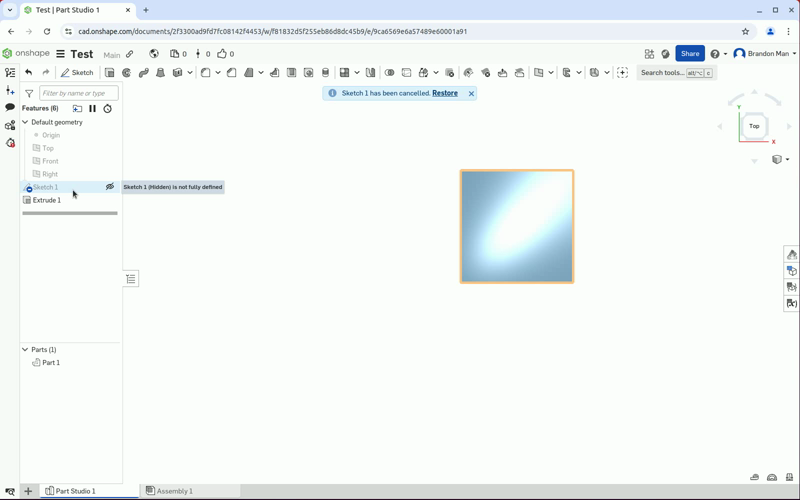
click(73, 189)
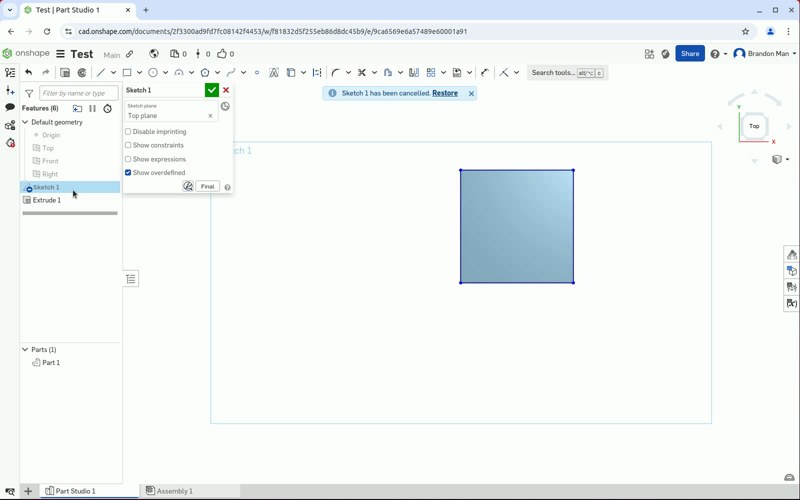
mouse_move(229, 92)
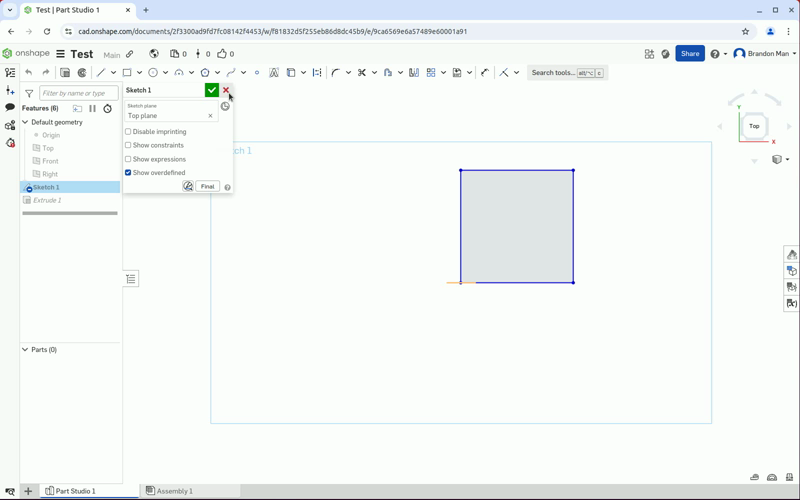
click(229, 92)
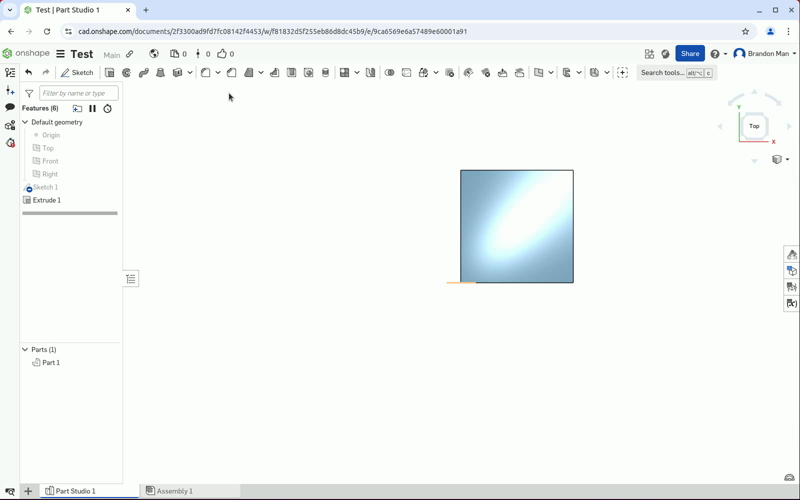
mouse_move(541, 75)
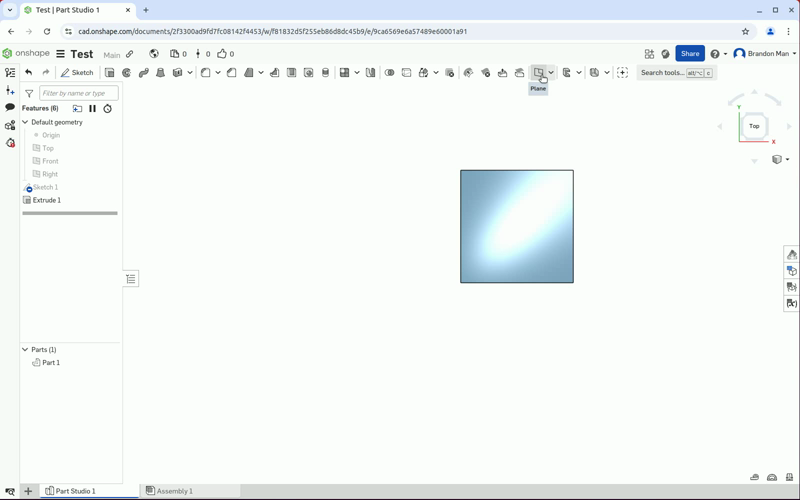
click(541, 75)
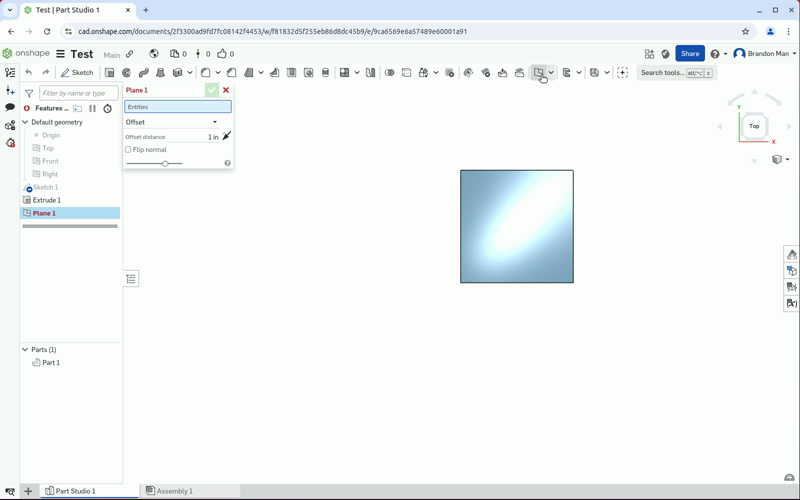
mouse_move(73, 150)
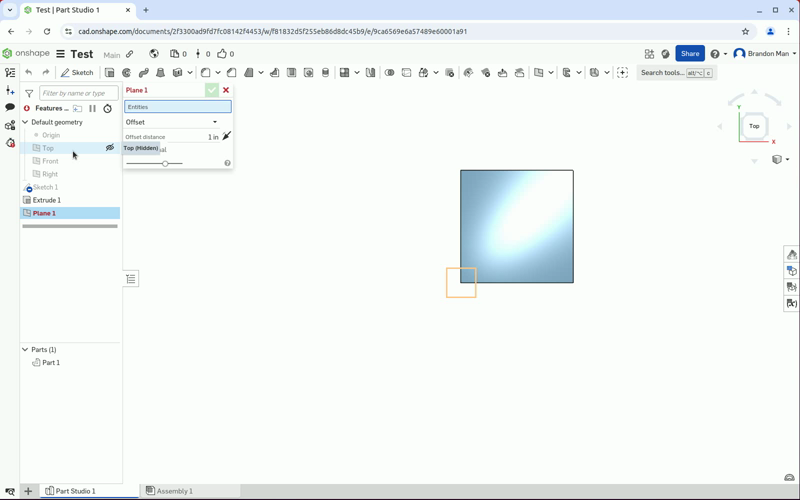
click(73, 150)
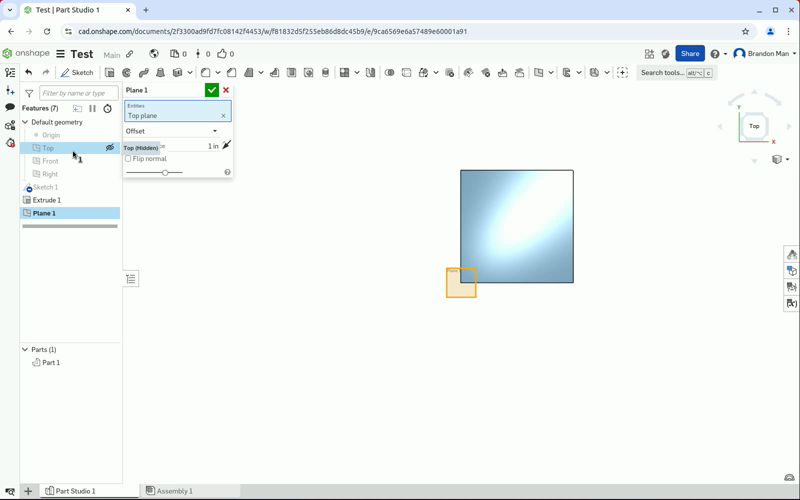
key(tab, 2)
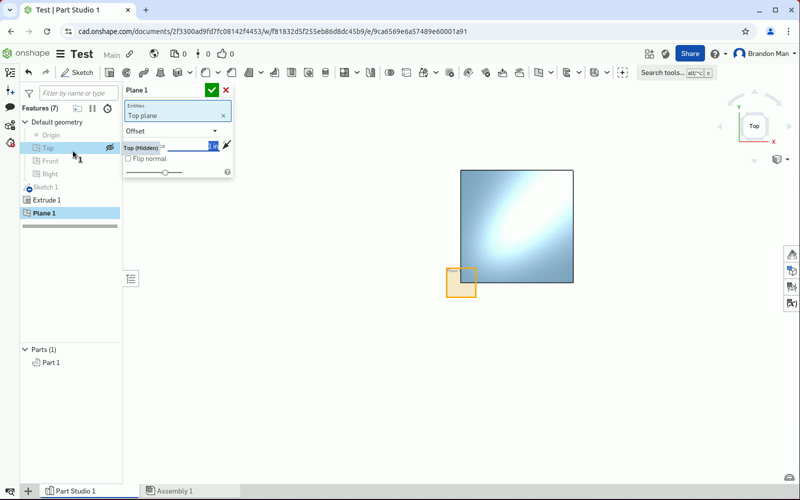
text(23.108)
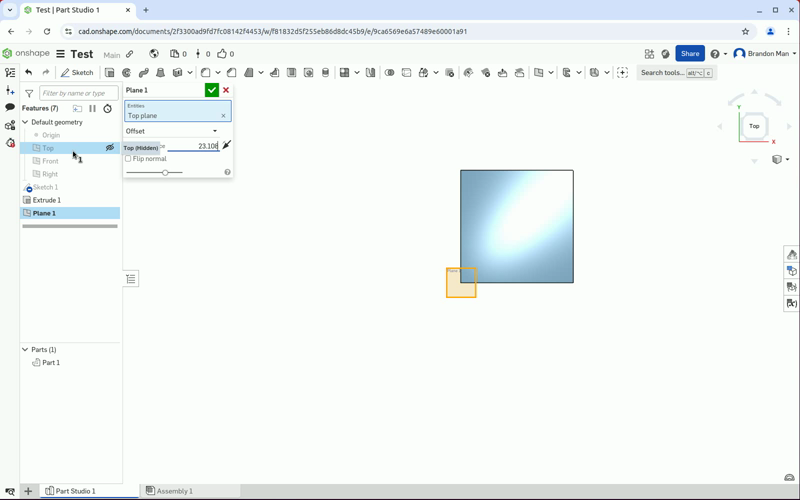
key(enter, 2)
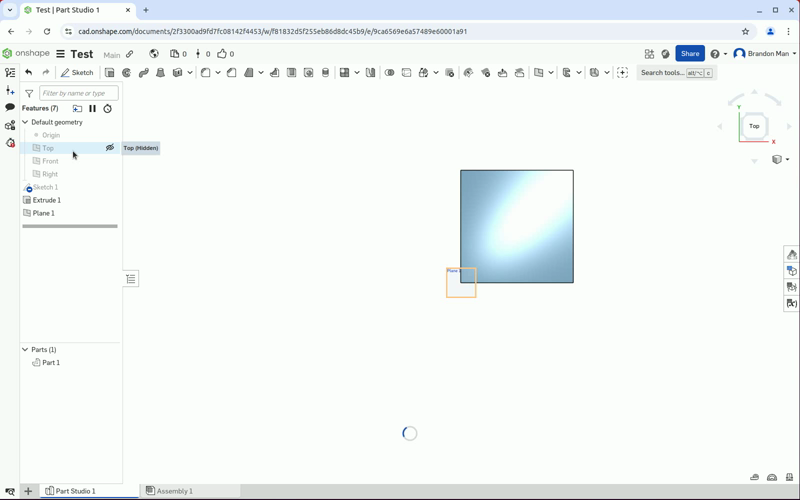
key(shift+s)
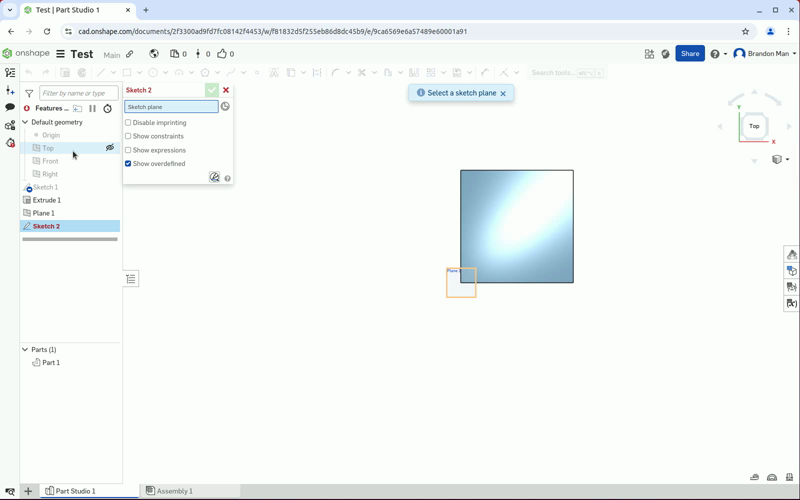
mouse_move(73, 215)
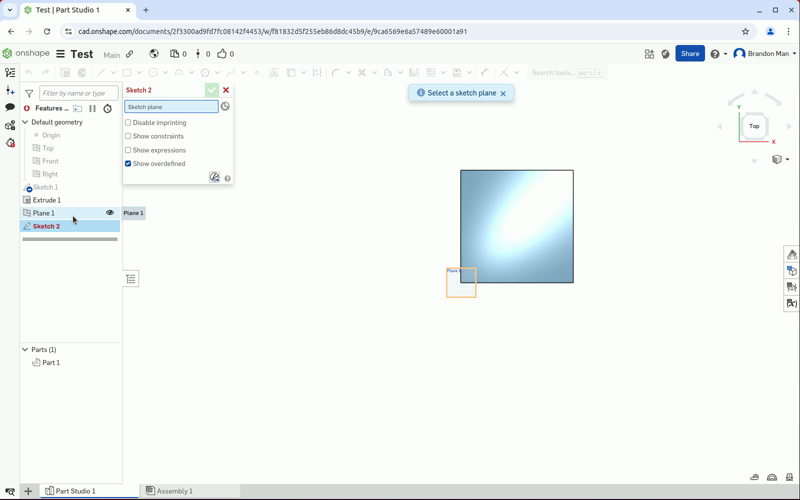
click(73, 215)
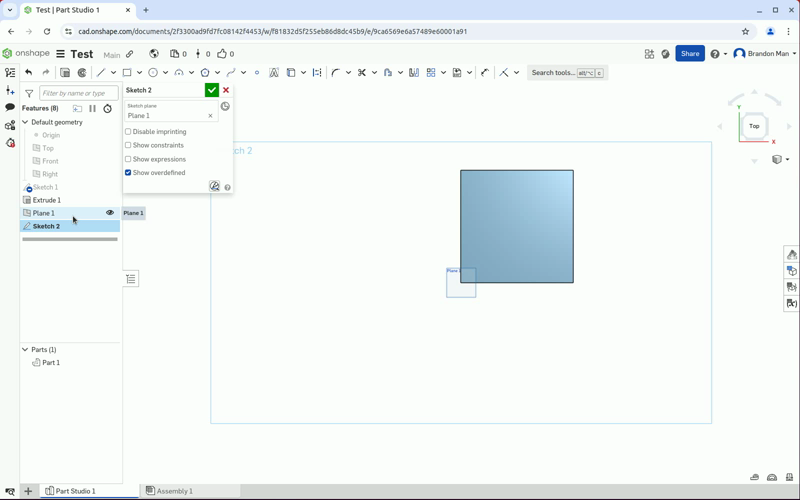
mouse_move(73, 352)
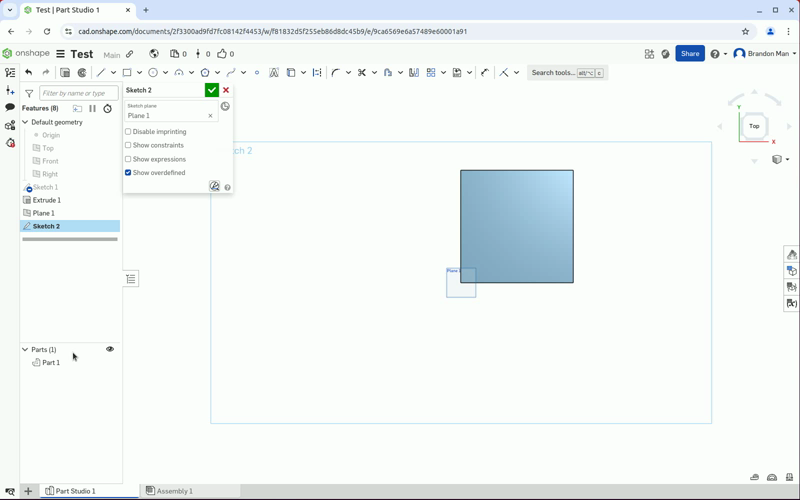
key(y)
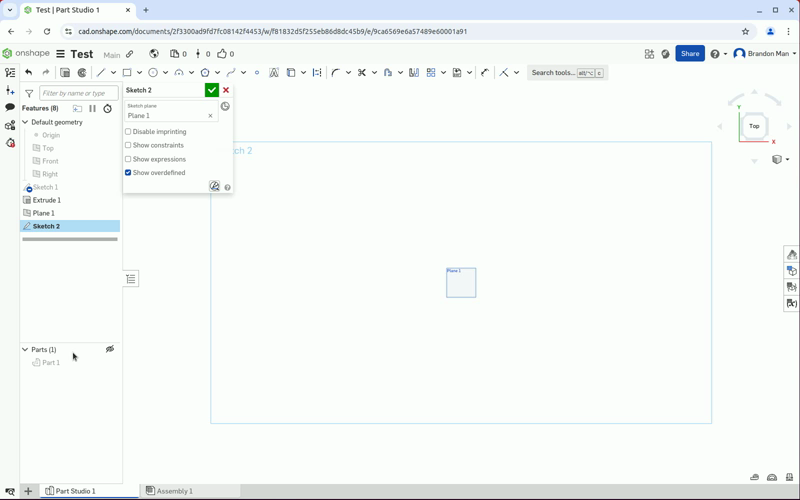
key(c)
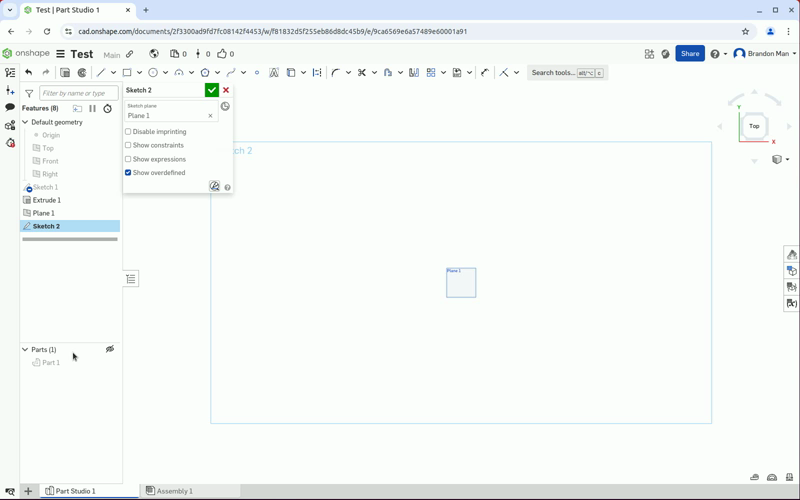
key_down(shift)
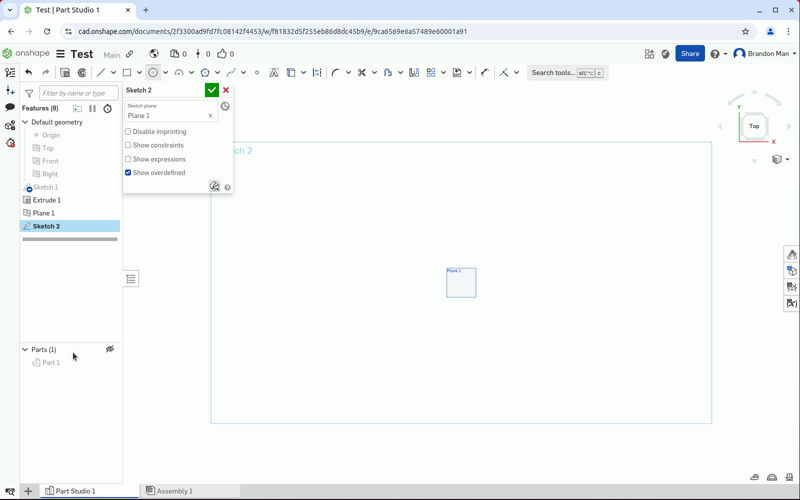
mouse_move(501, 204)
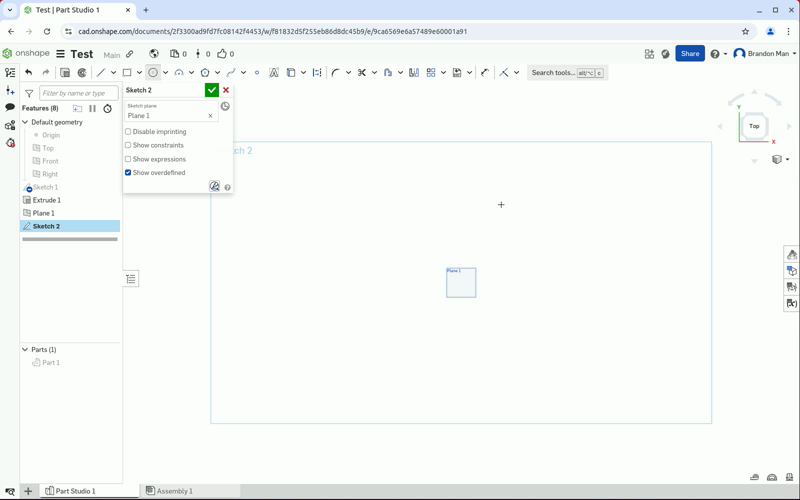
click(501, 204)
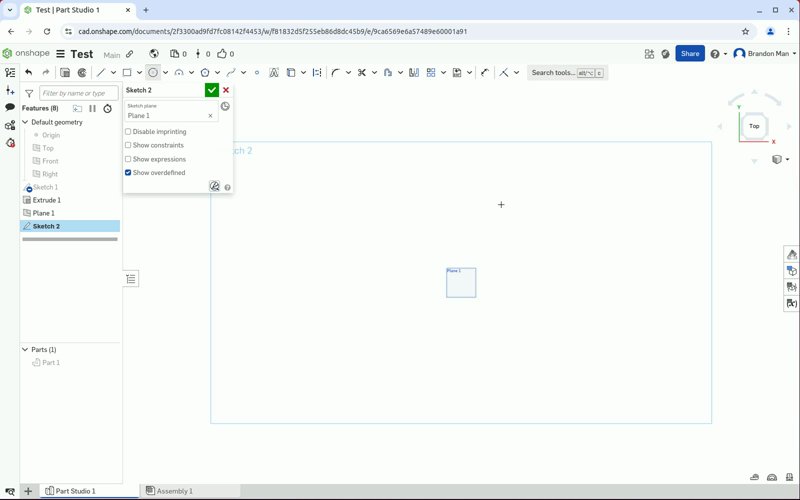
key_up(shift)
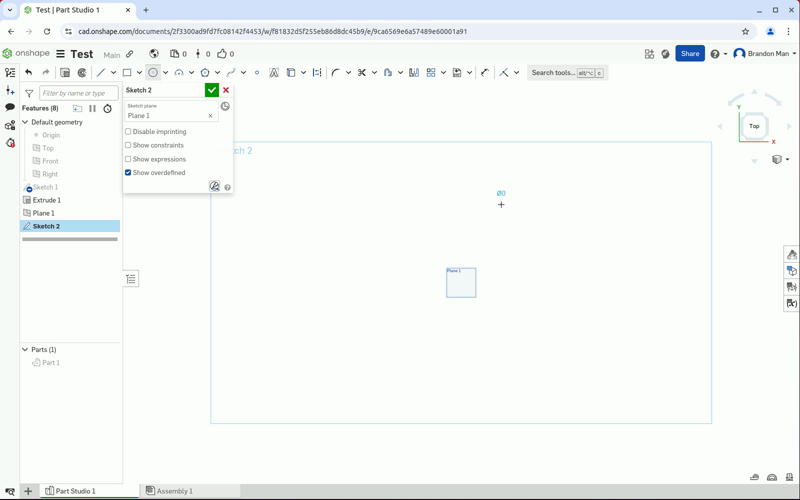
mouse_move(512, 204)
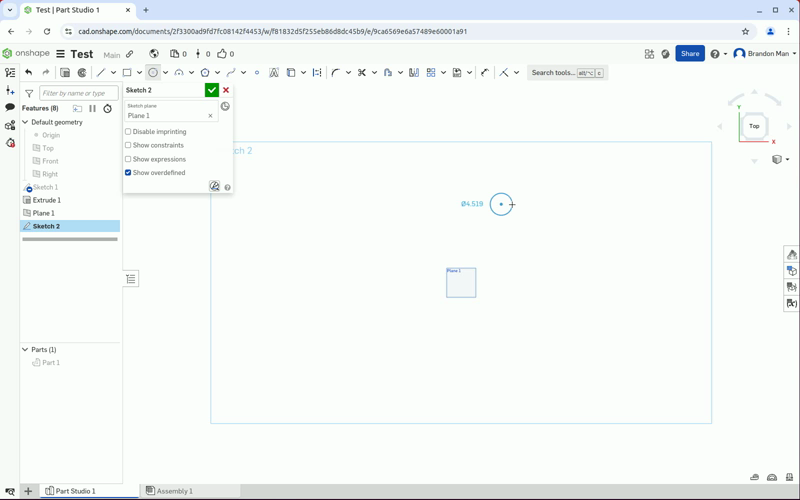
click(512, 204)
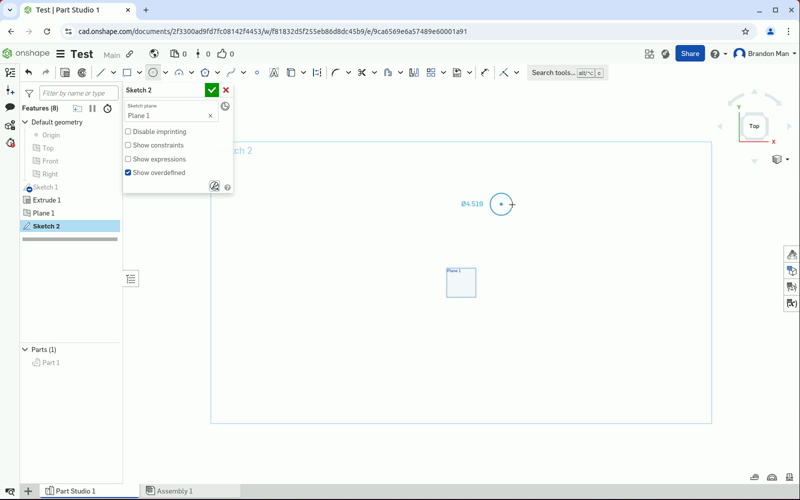
key(esc)
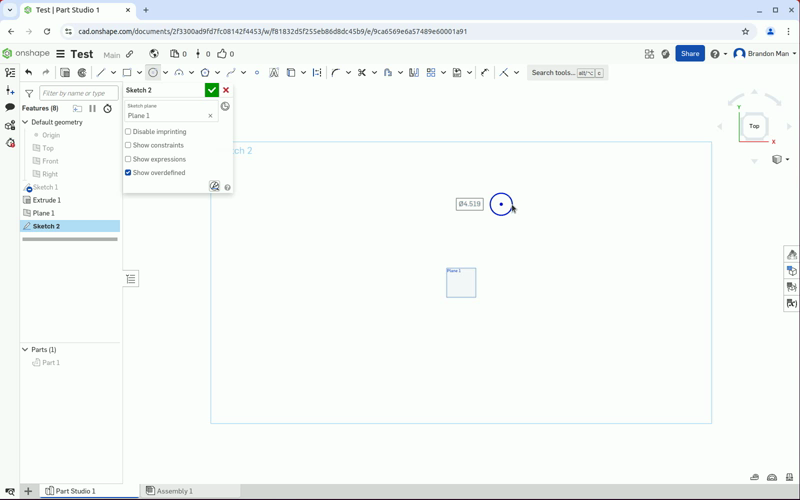
mouse_move(501, 209)
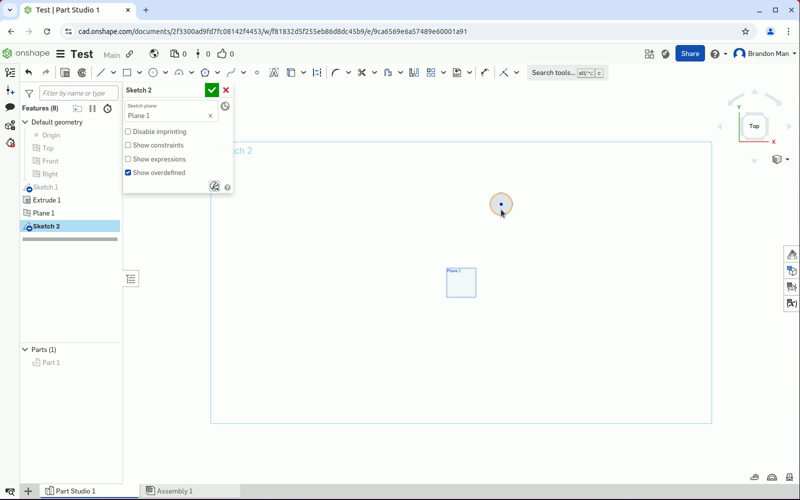
scroll(6)
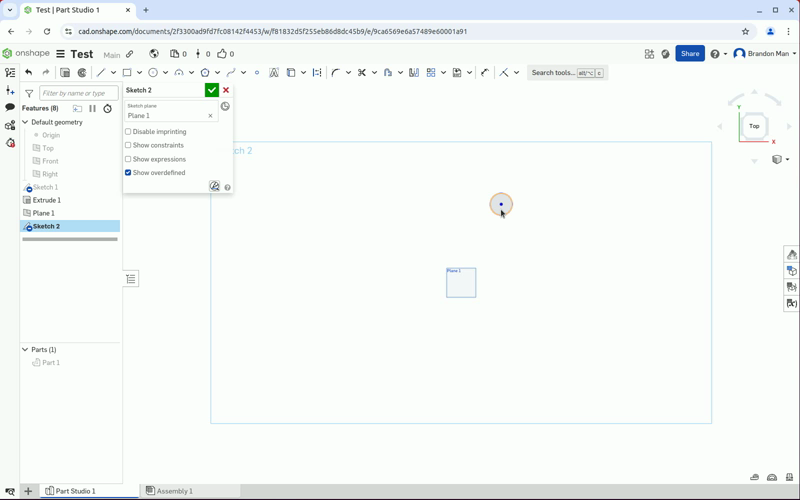
scroll(6)
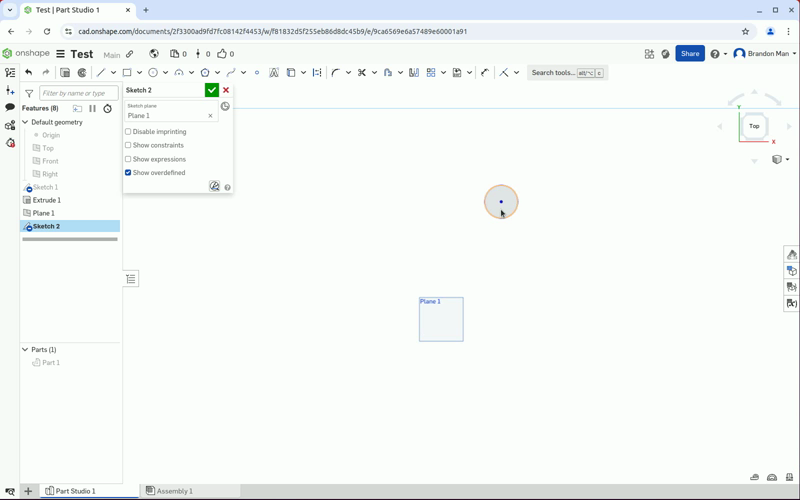
scroll(6)
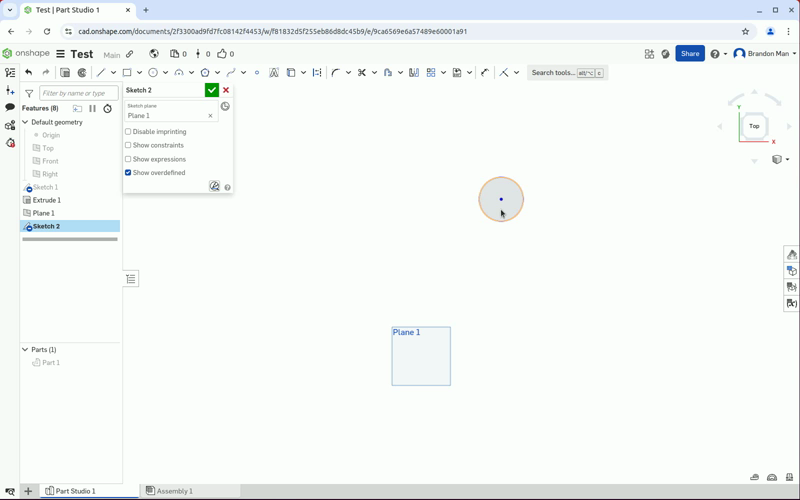
scroll(6)
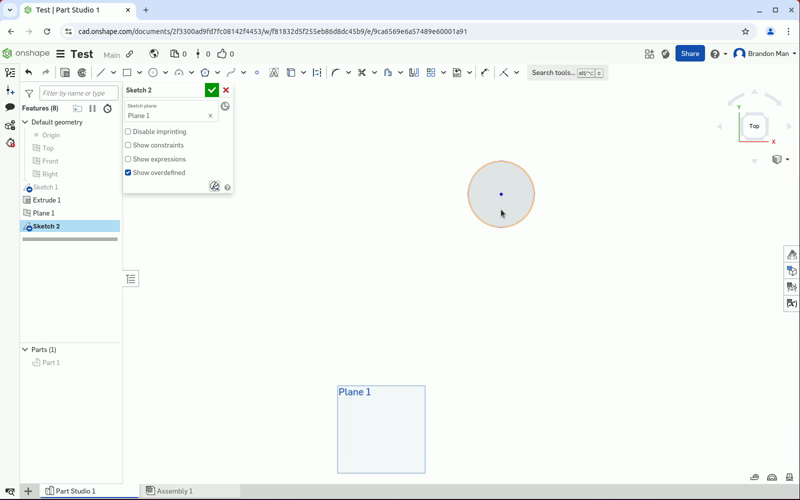
scroll(6)
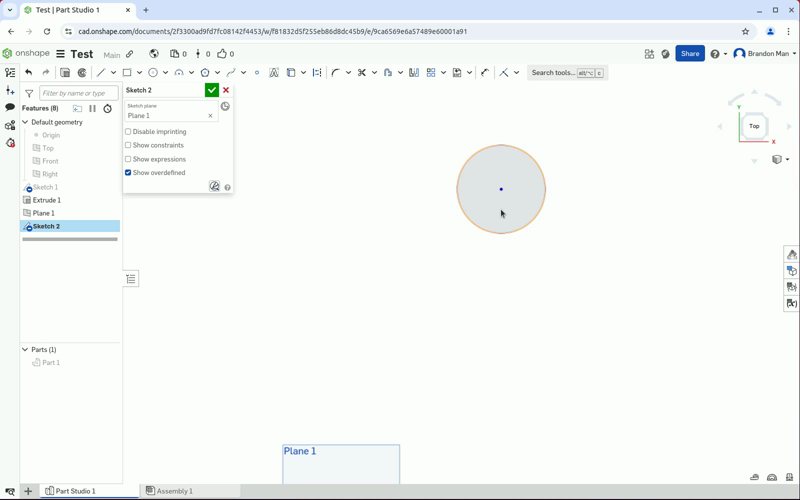
scroll(6)
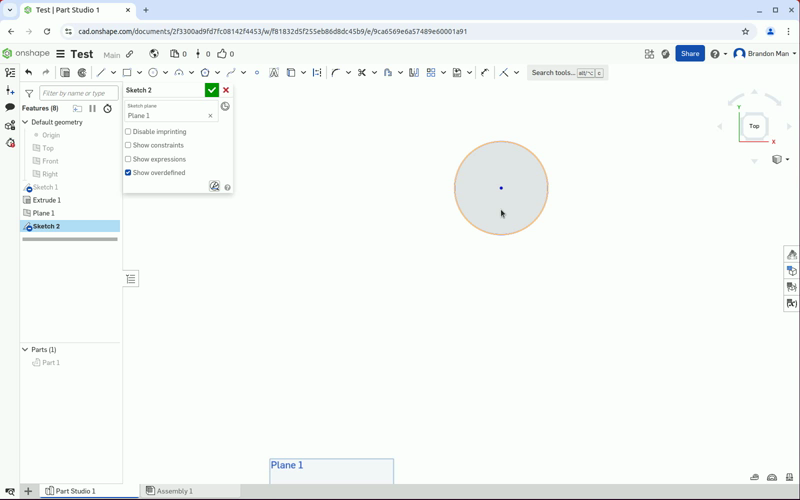
scroll(6)
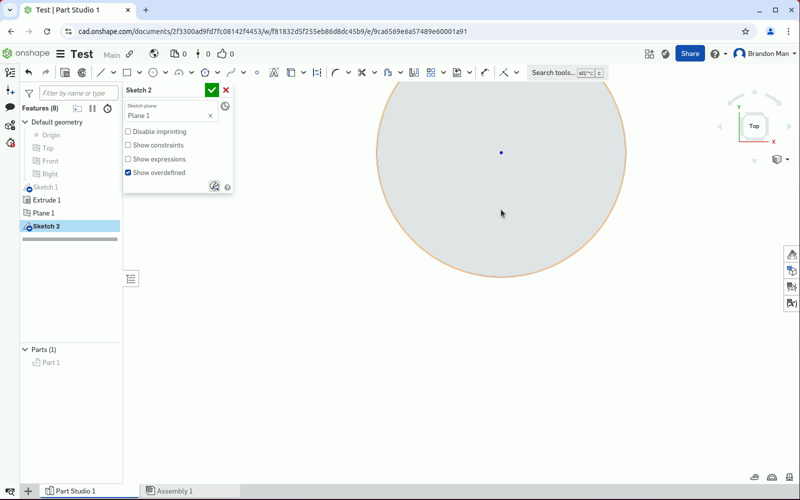
click(501, 209)
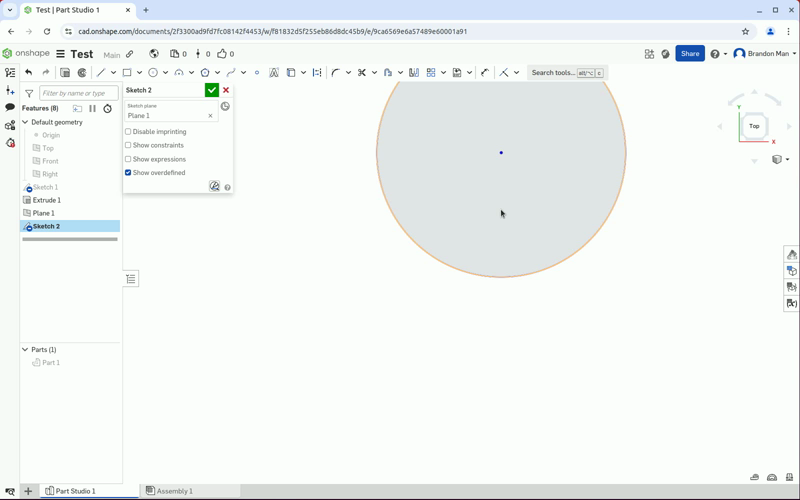
scroll(-6)
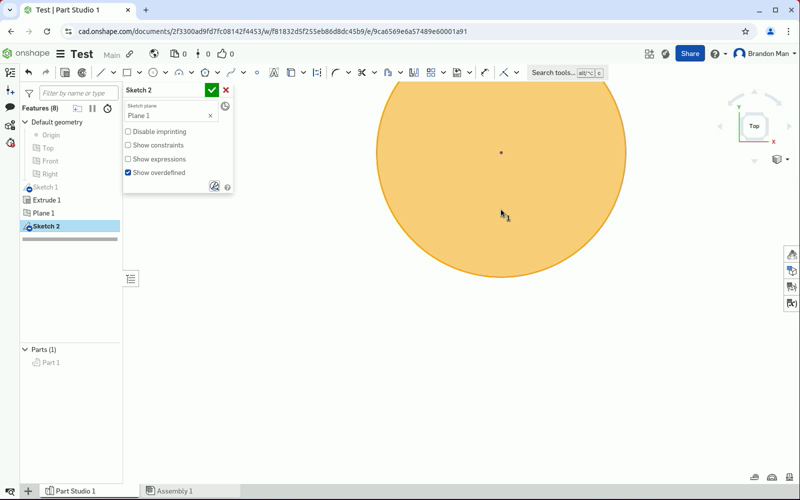
scroll(-6)
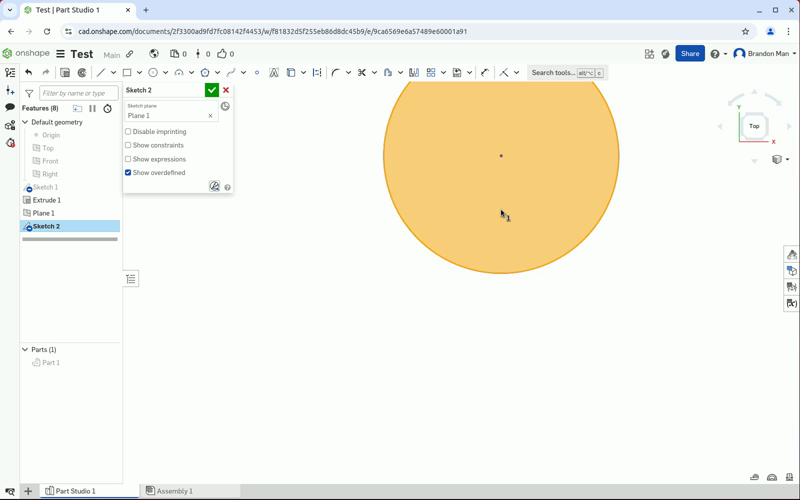
scroll(-6)
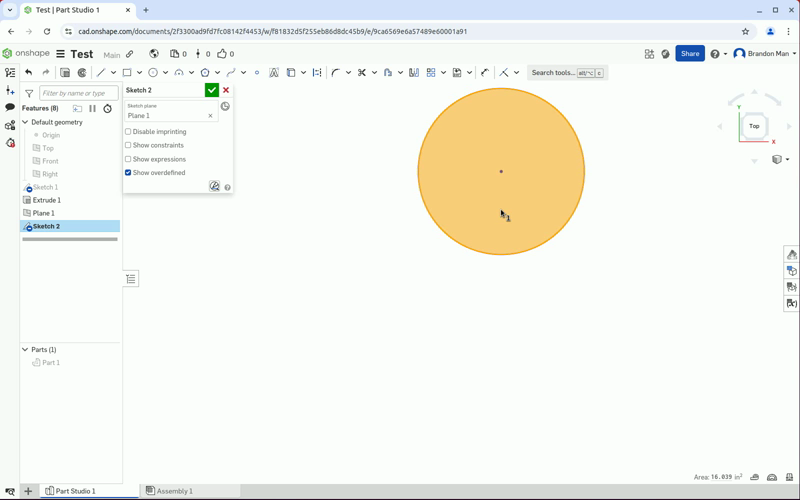
scroll(-6)
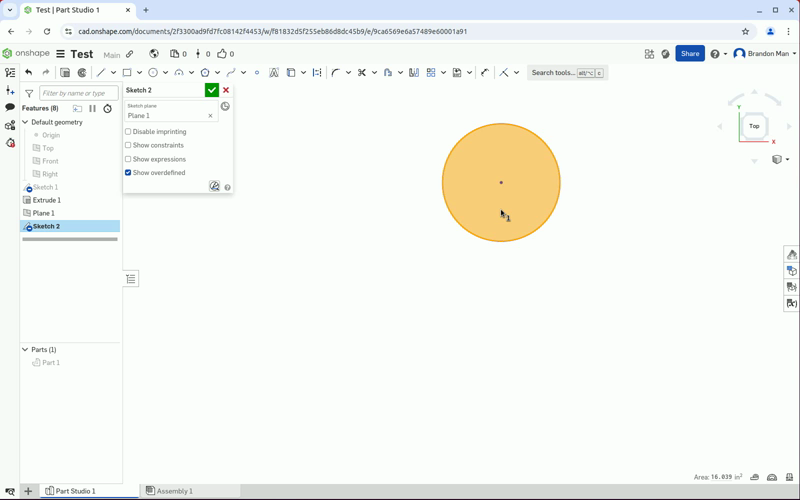
scroll(-6)
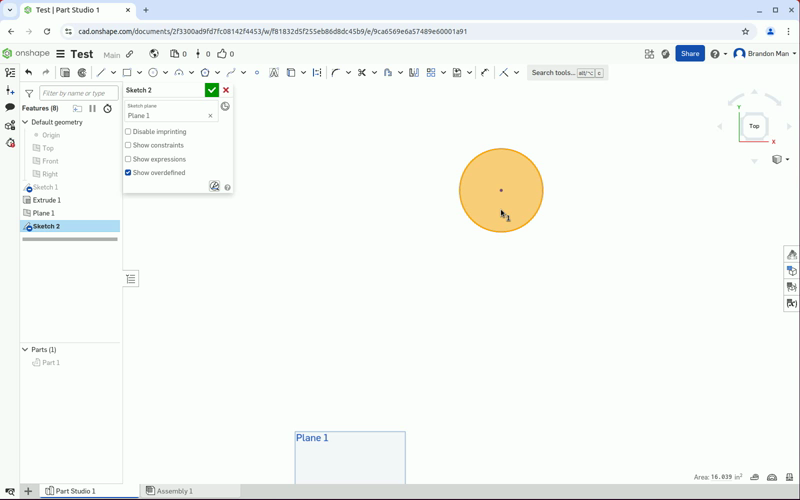
scroll(-6)
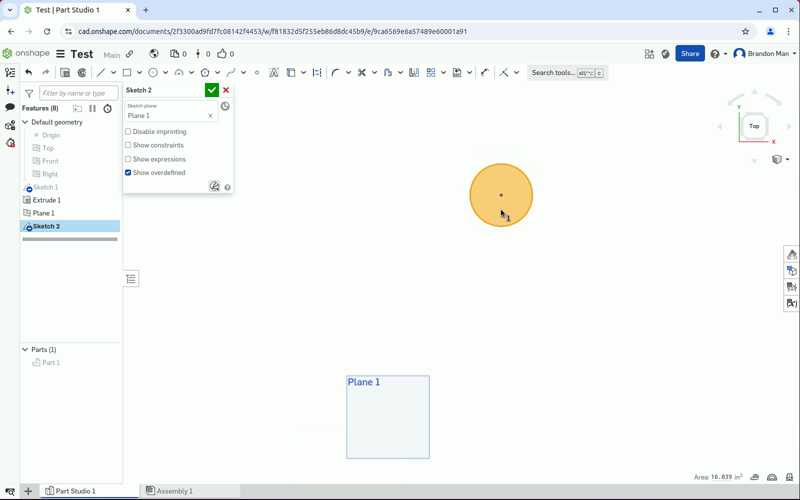
scroll(-6)
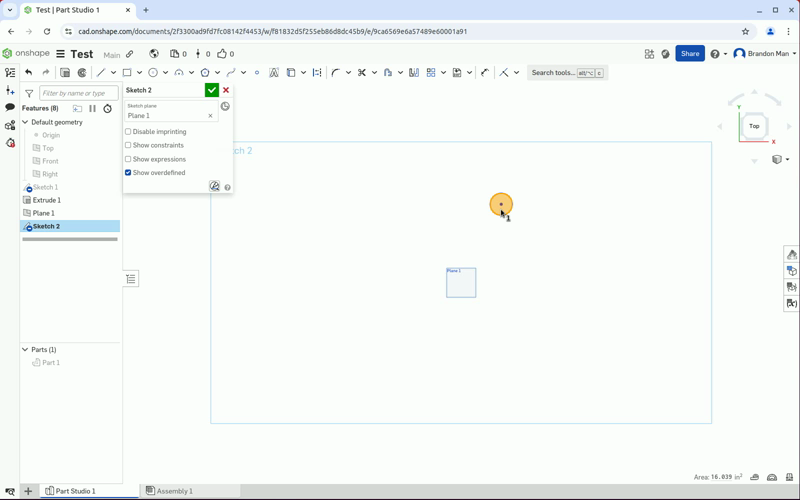
mouse_move(73, 352)
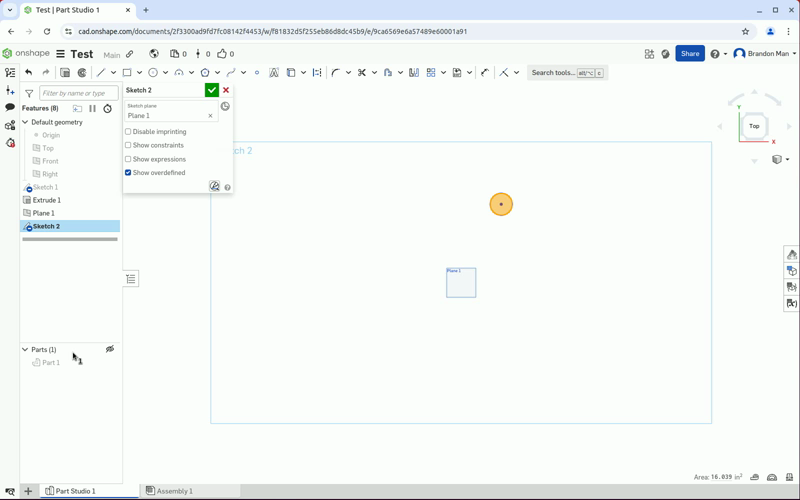
key(shift+y)
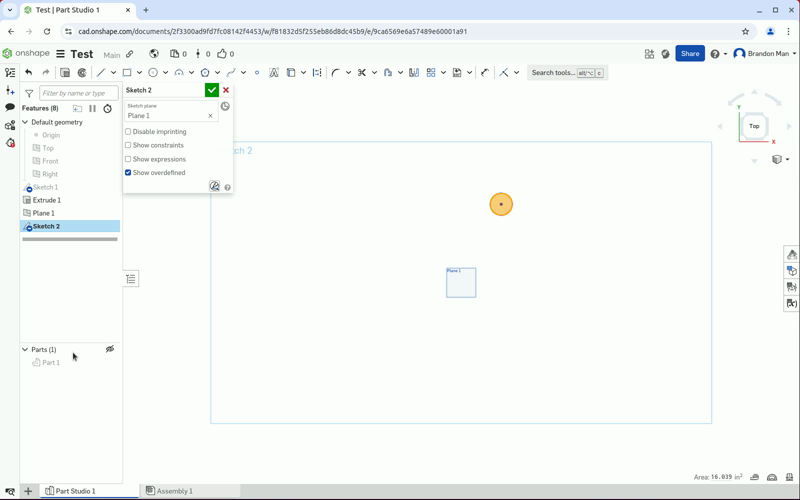
key(shift+e)
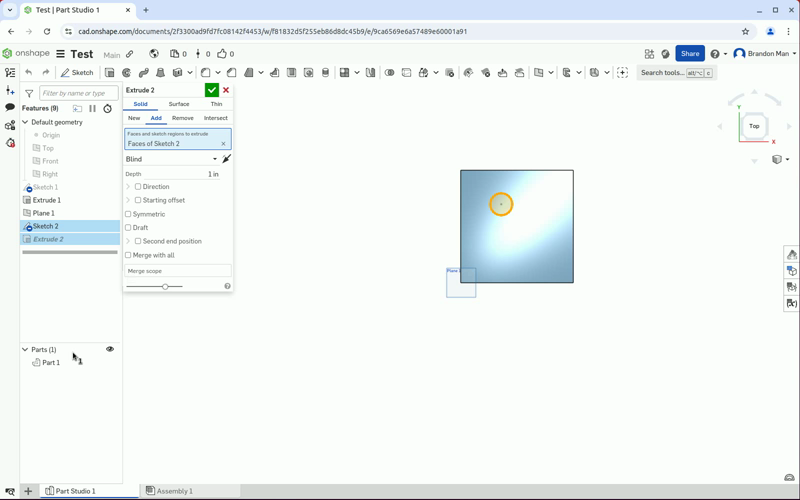
mouse_move(143, 106)
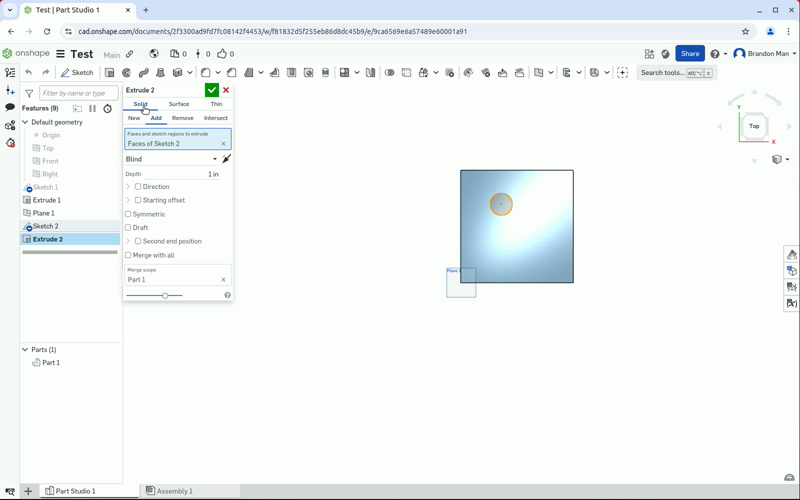
click(143, 106)
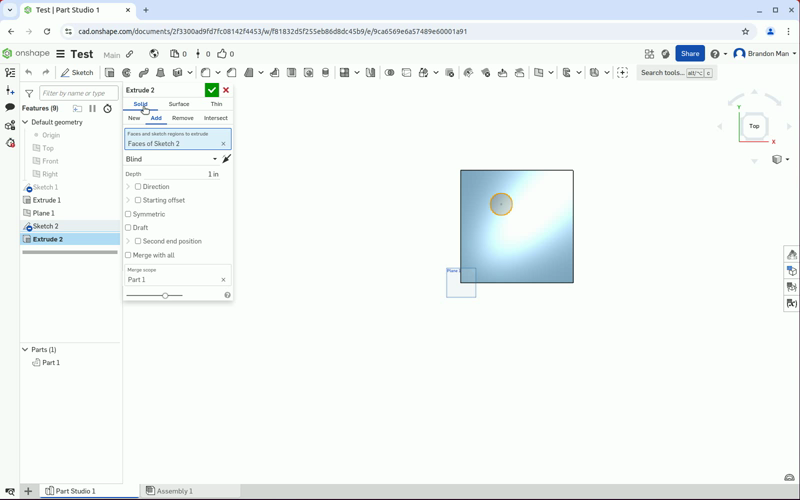
mouse_move(186, 120)
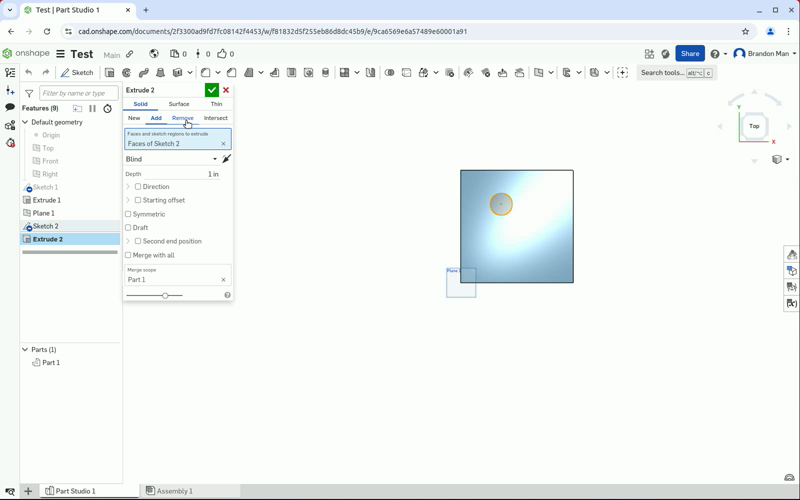
click(186, 120)
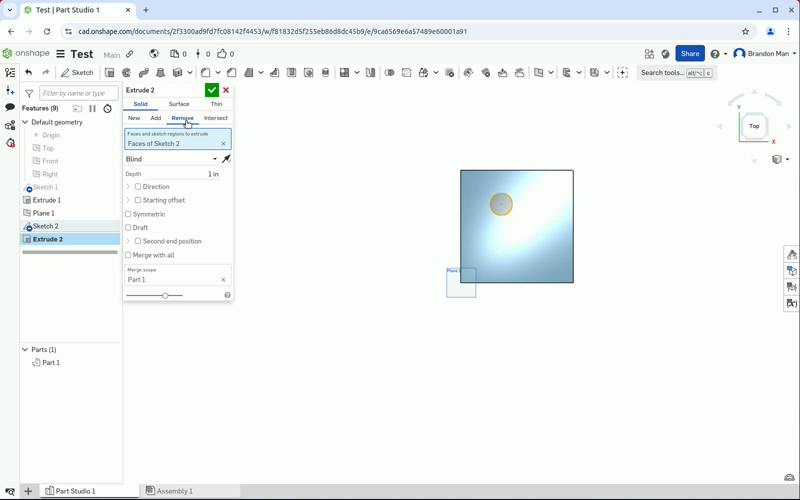
key(tab, 4)
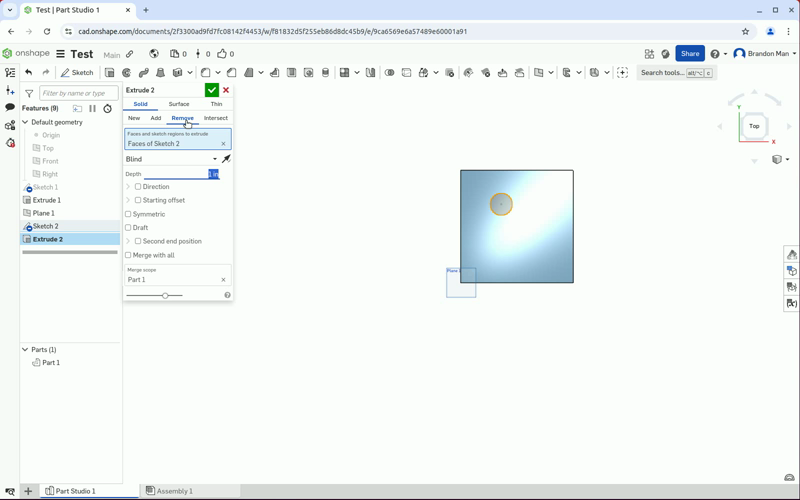
text(11.554)
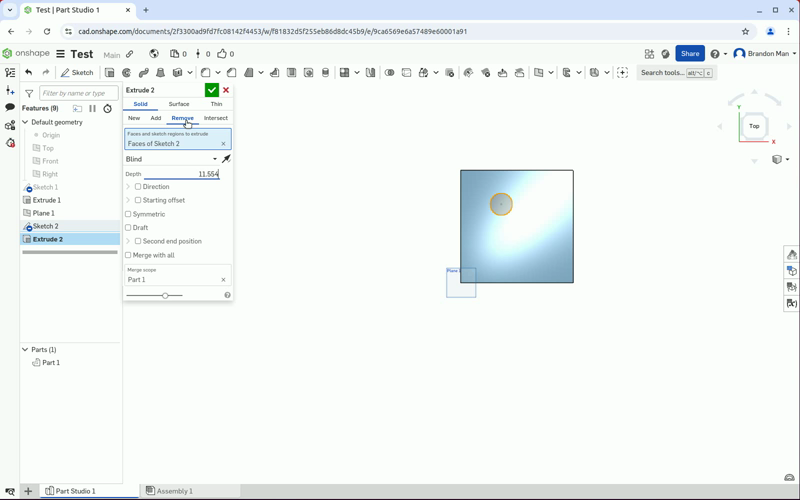
key(tab, 6)
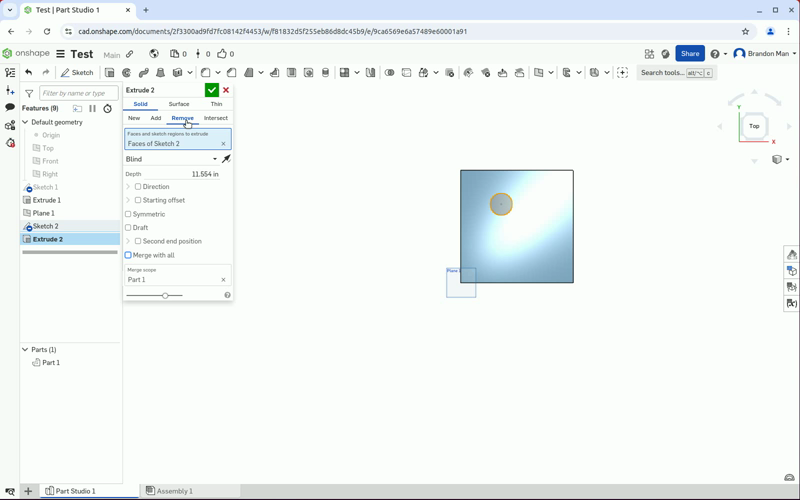
key(space)
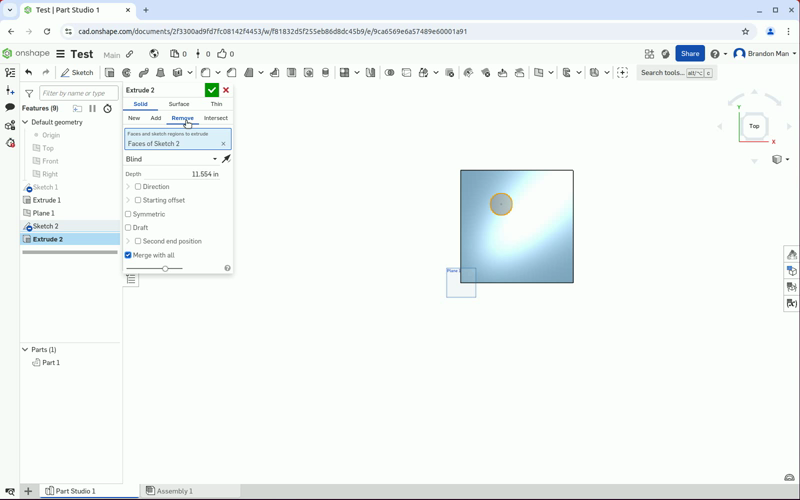
key(enter)
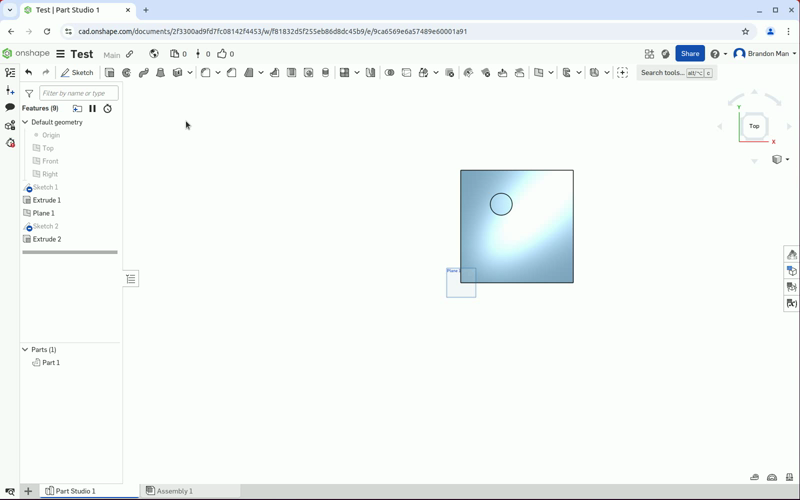
key(shift+h)
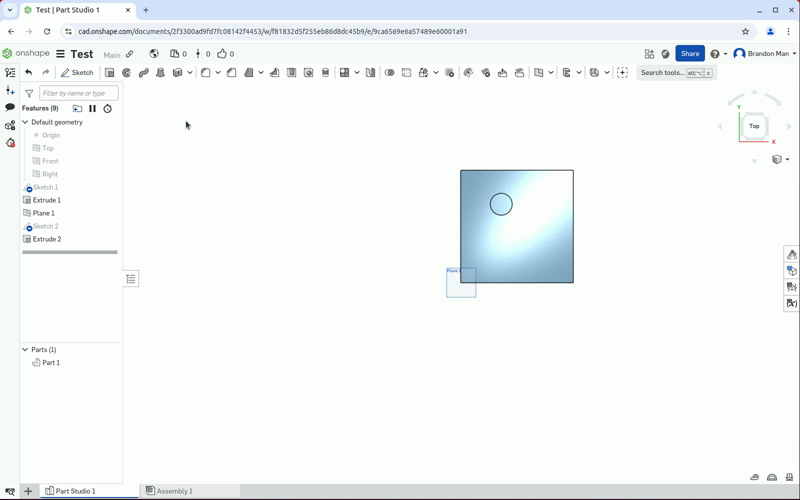
key(shift+h)
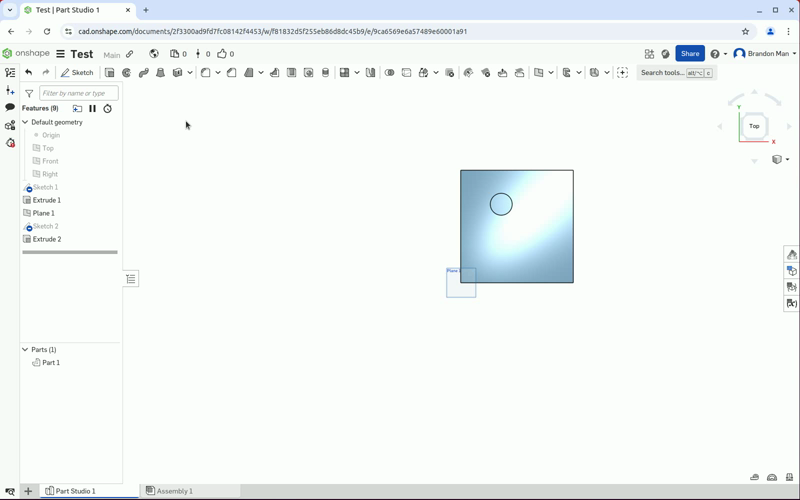
mouse_move(73, 189)
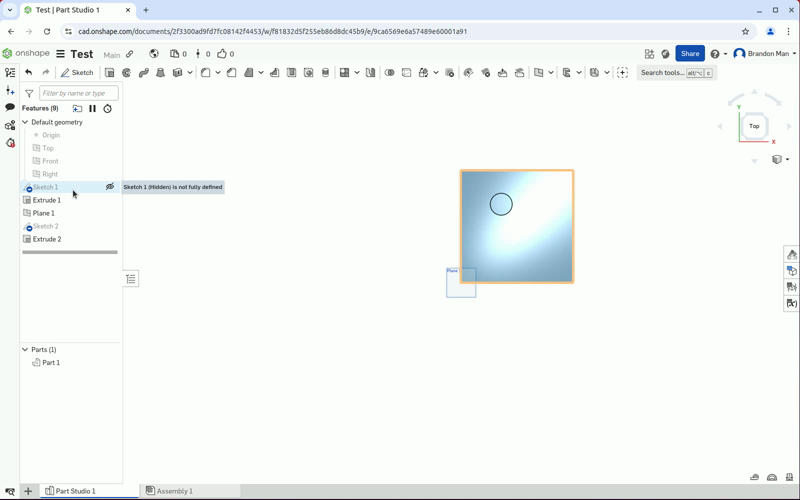
click(73, 189)
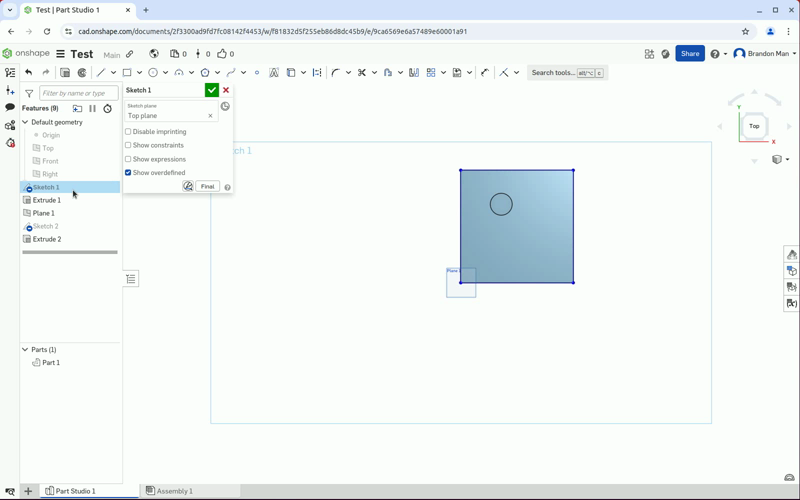
mouse_move(229, 92)
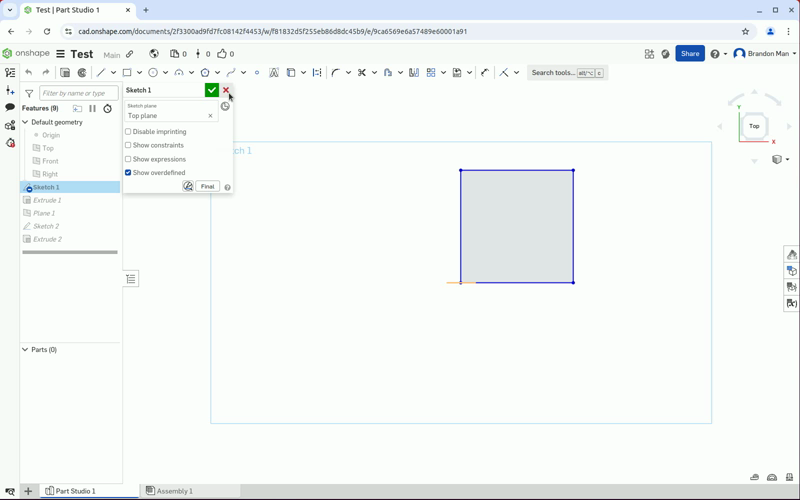
click(229, 92)
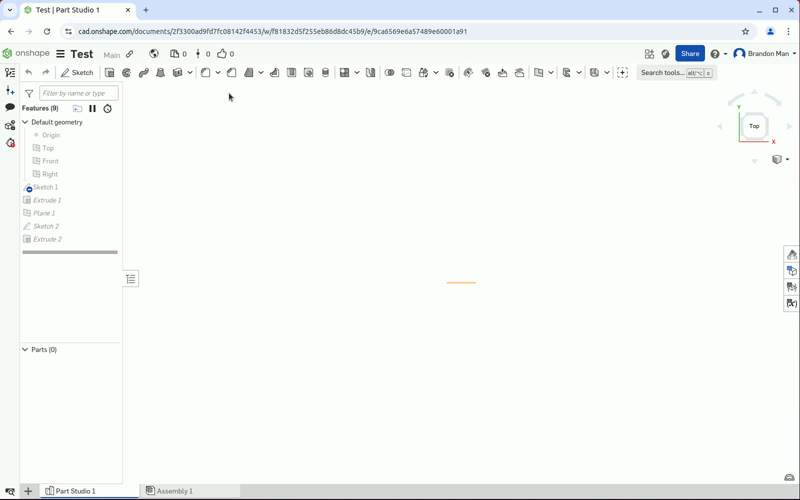
key(shift+s)
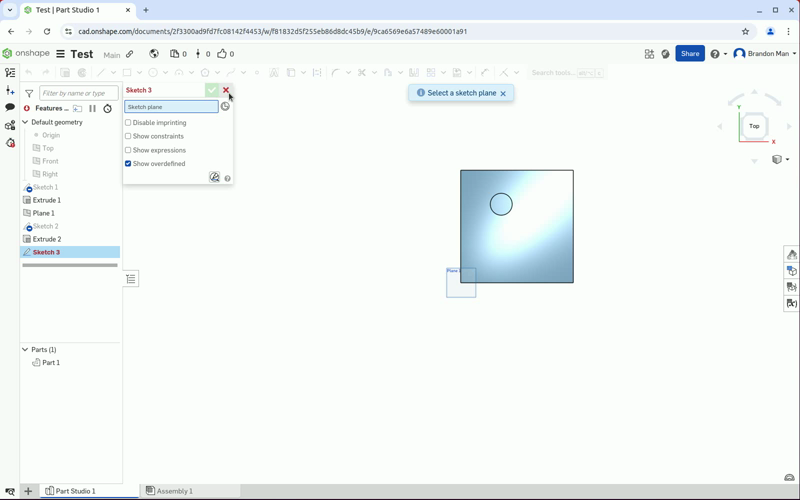
mouse_move(73, 215)
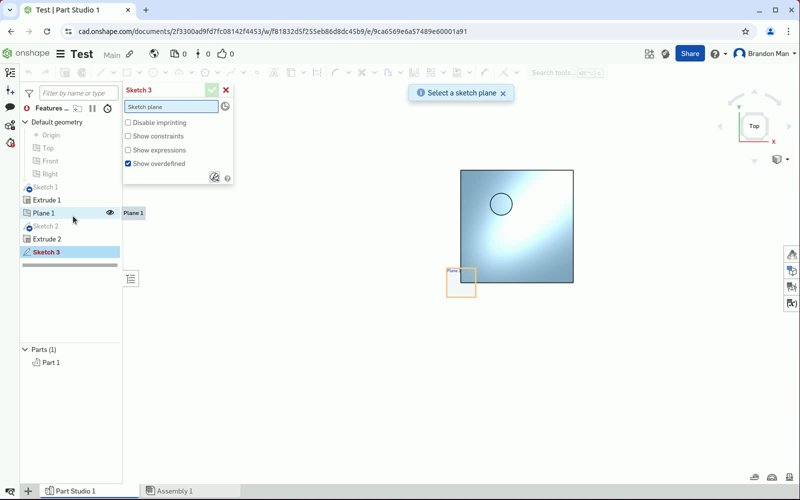
click(73, 215)
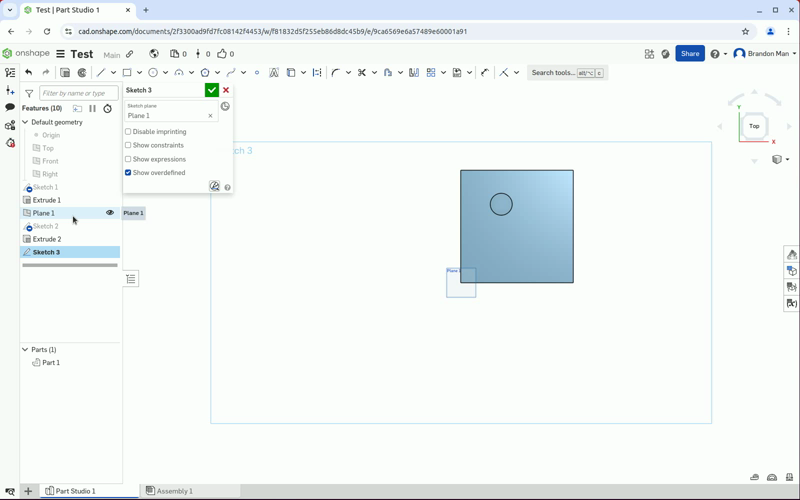
mouse_move(73, 352)
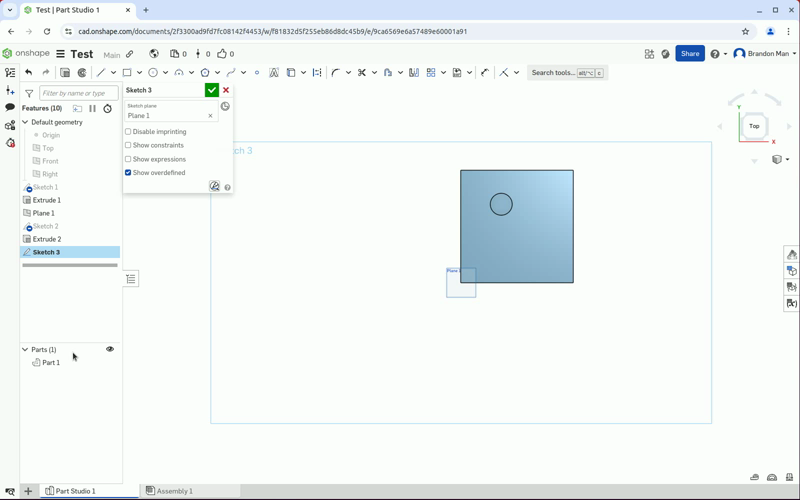
key(y)
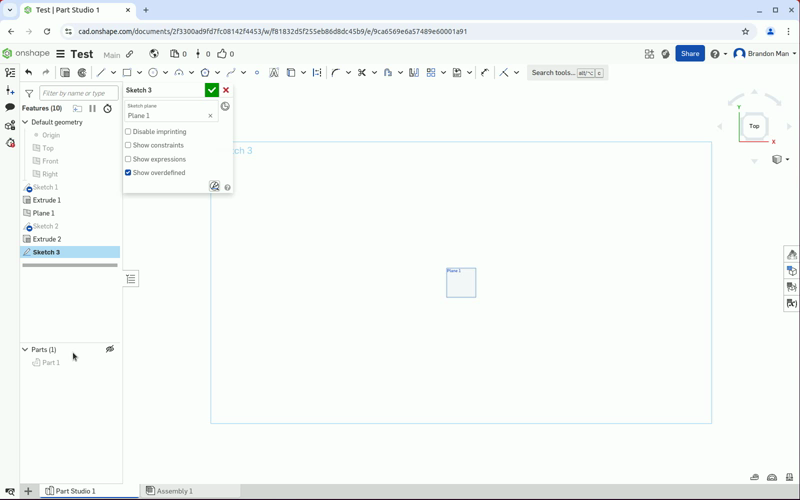
key(c)
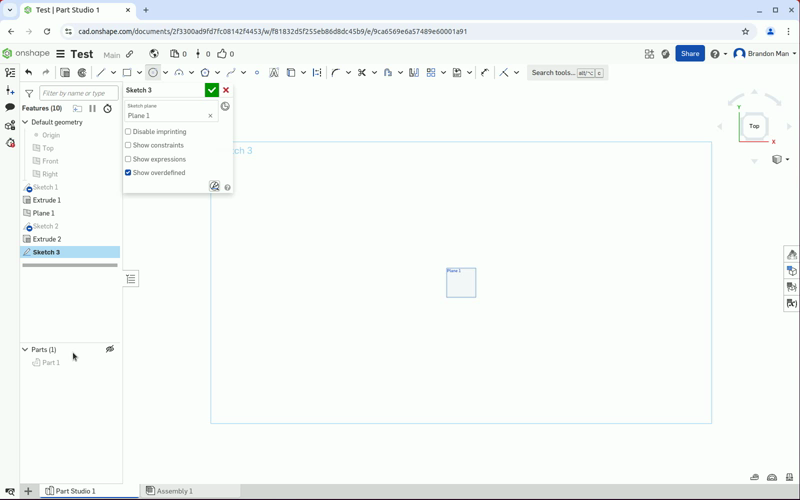
key_down(shift)
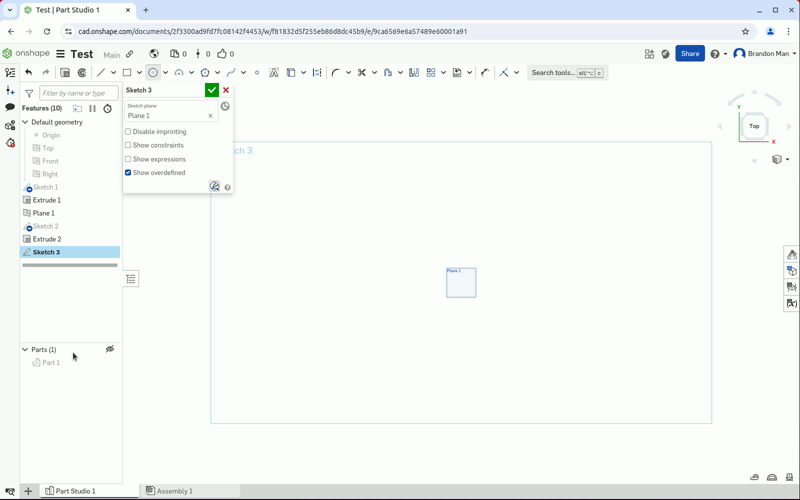
mouse_move(529, 239)
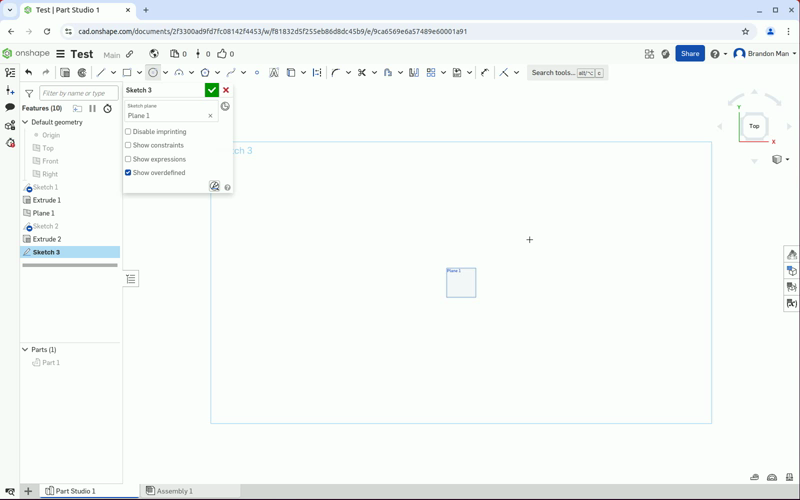
click(529, 239)
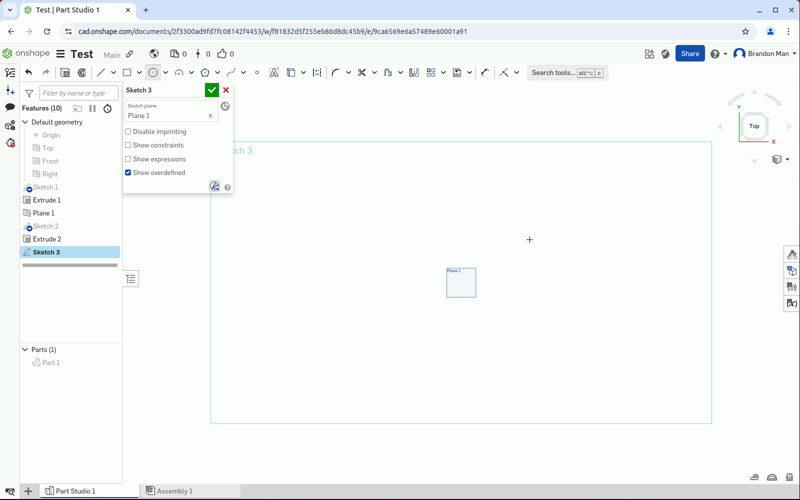
key_up(shift)
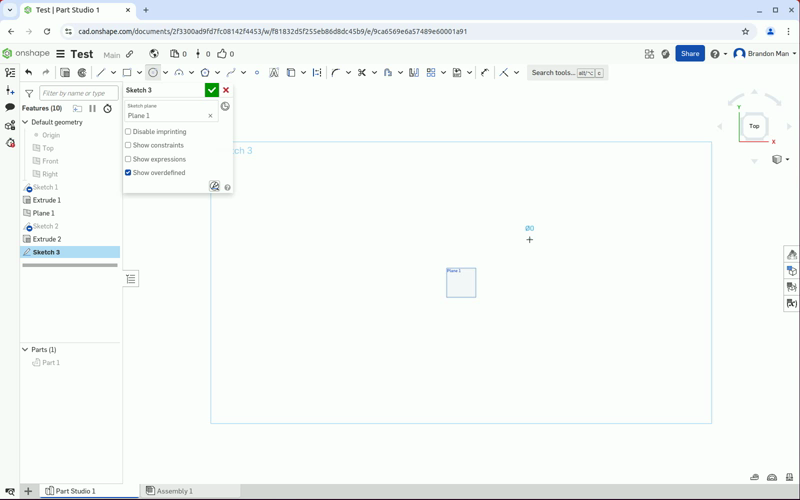
mouse_move(546, 239)
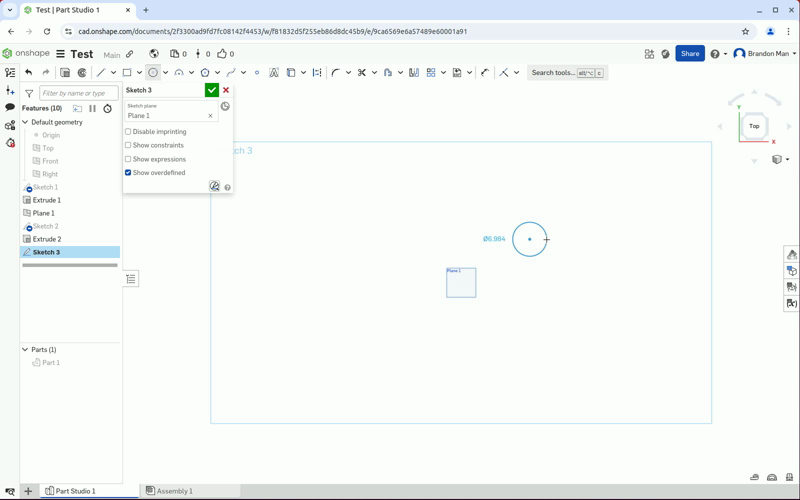
click(546, 239)
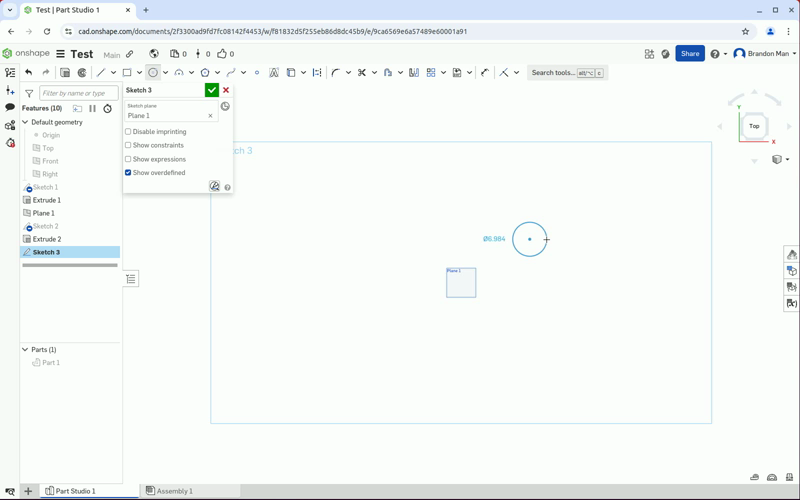
key(esc)
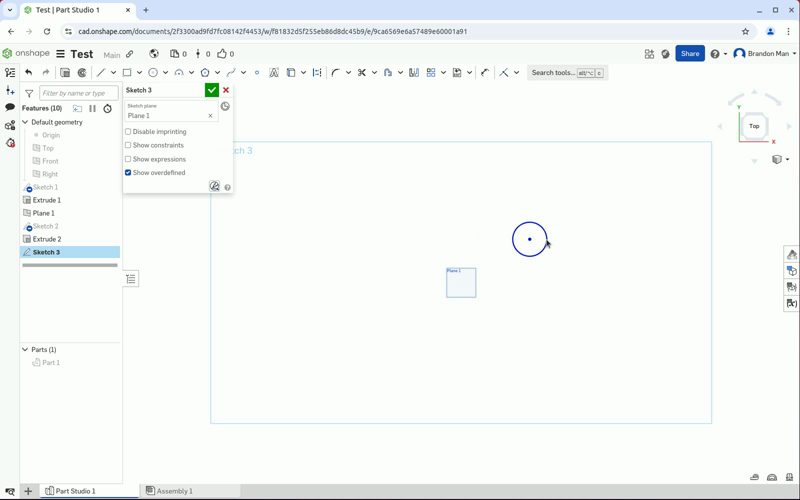
mouse_move(523, 239)
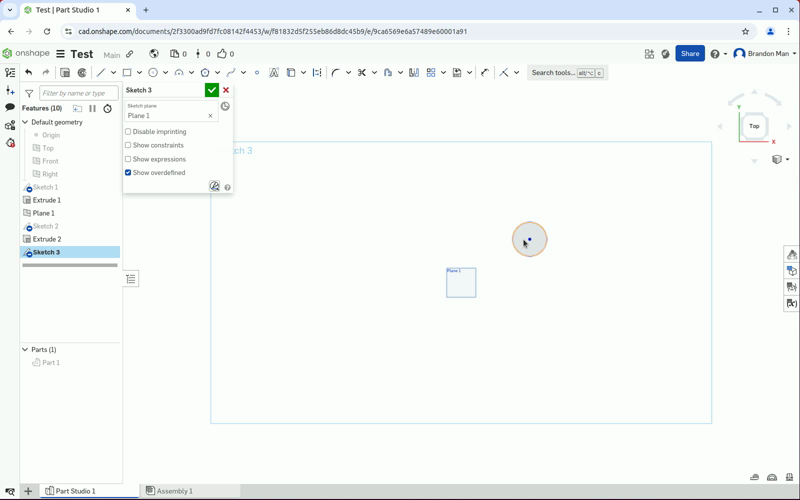
scroll(6)
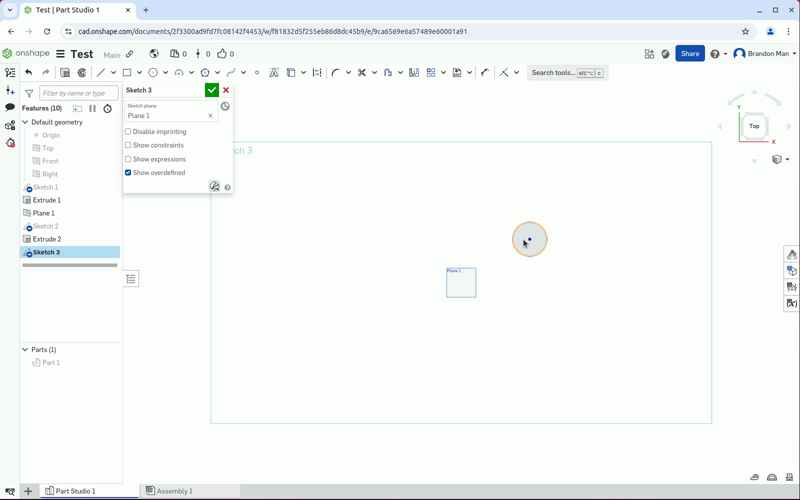
scroll(6)
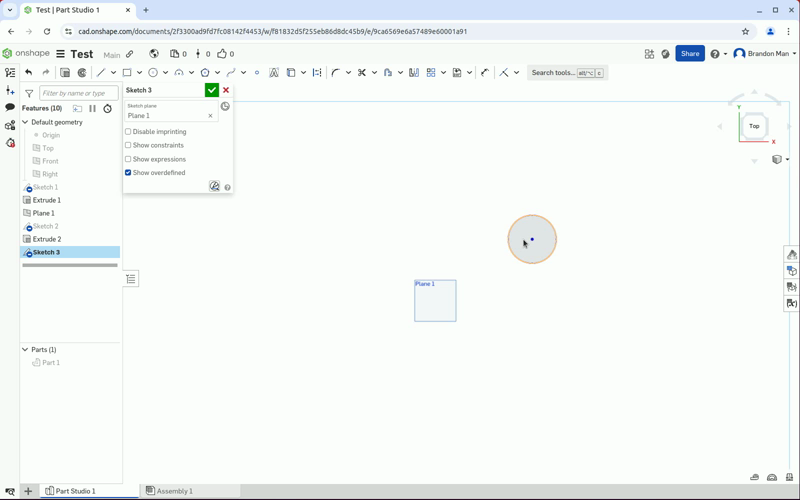
scroll(6)
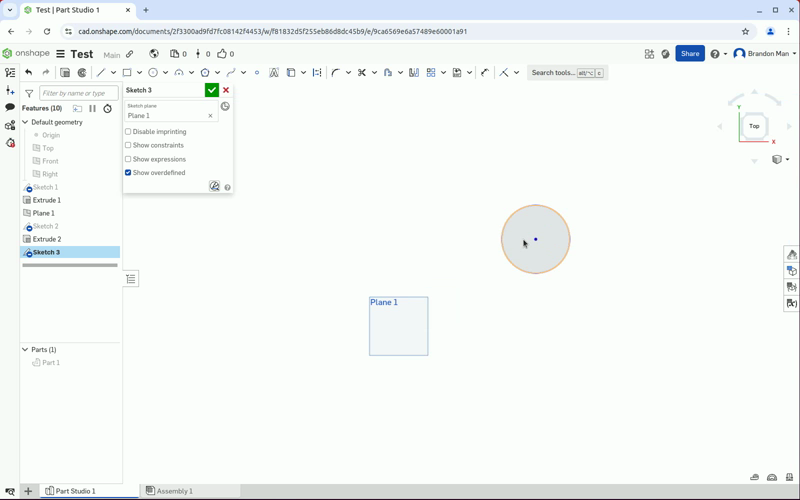
scroll(6)
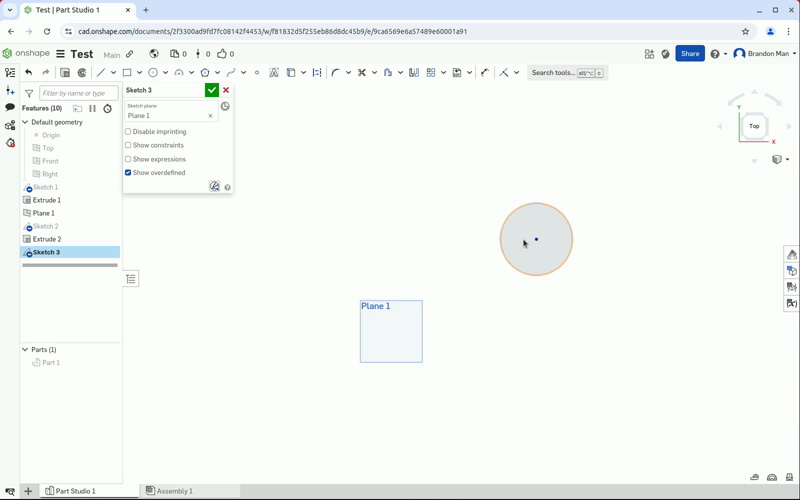
scroll(6)
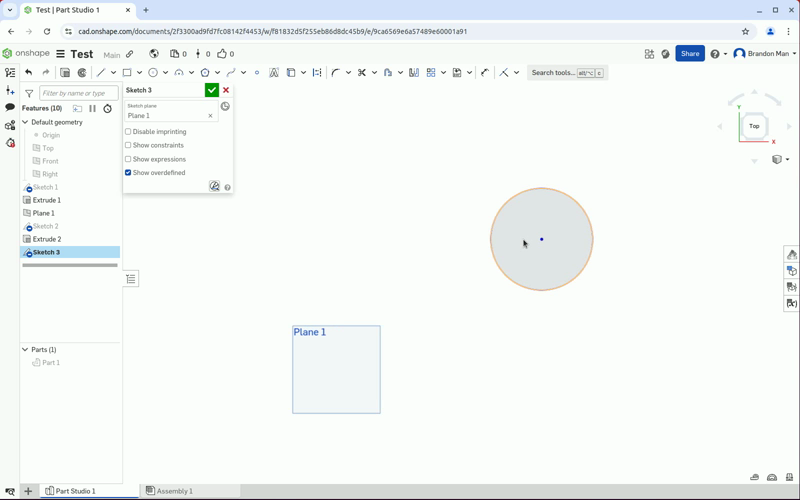
scroll(6)
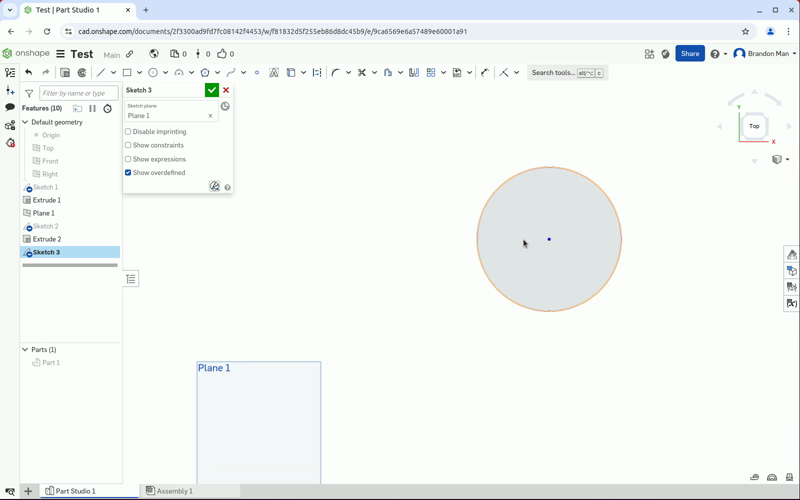
scroll(6)
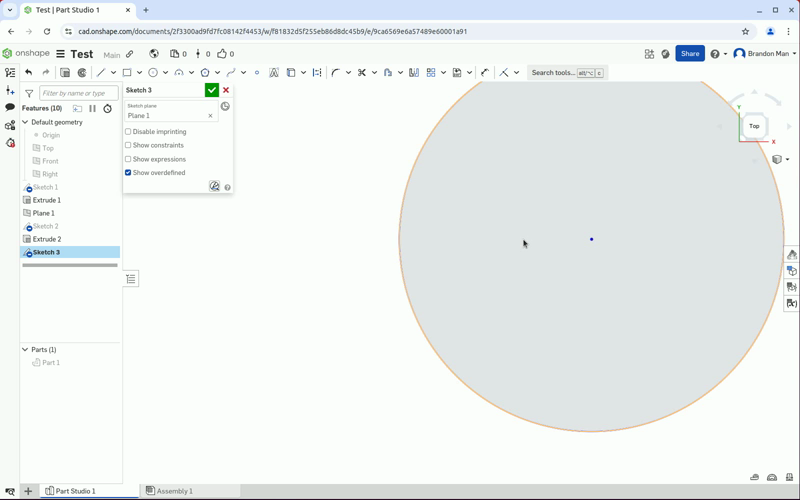
click(523, 239)
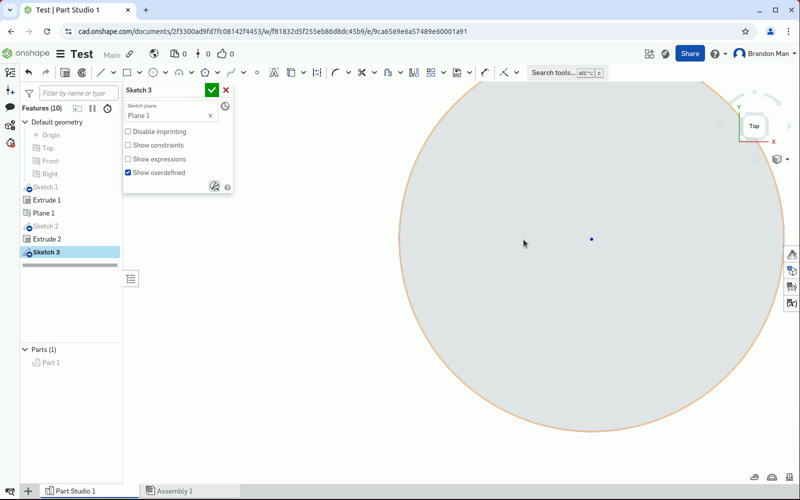
scroll(-6)
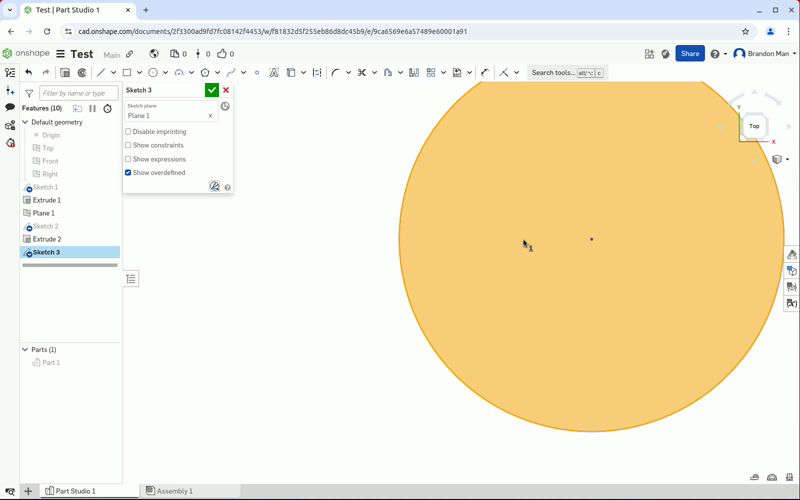
scroll(-6)
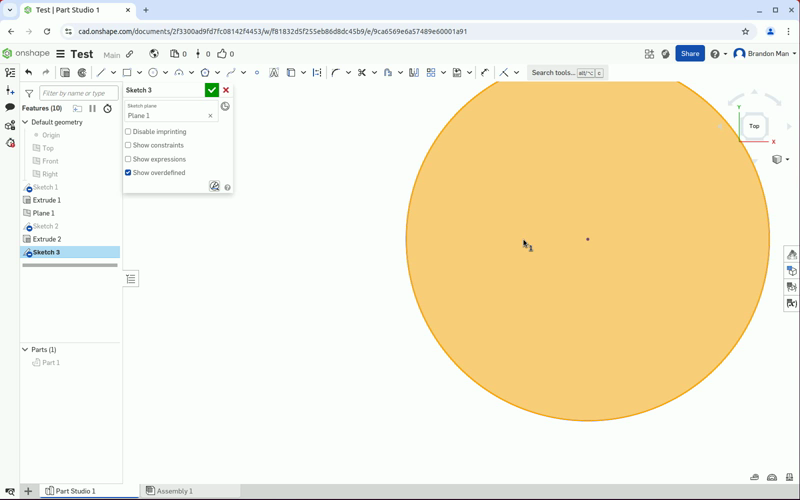
scroll(-6)
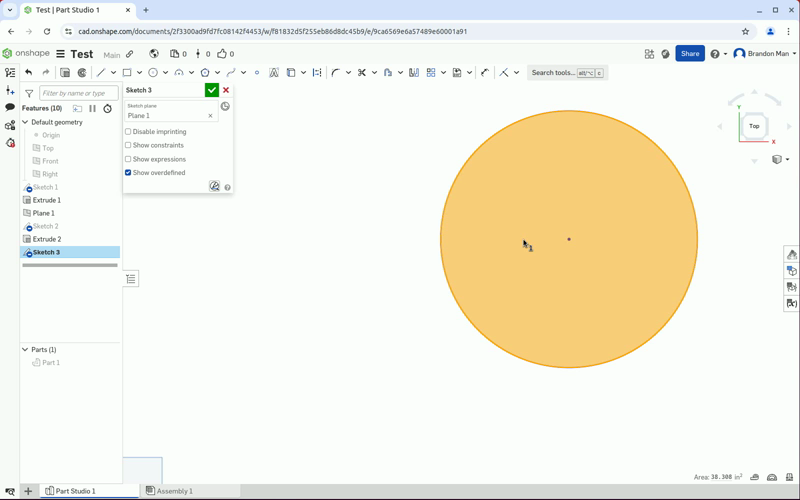
scroll(-6)
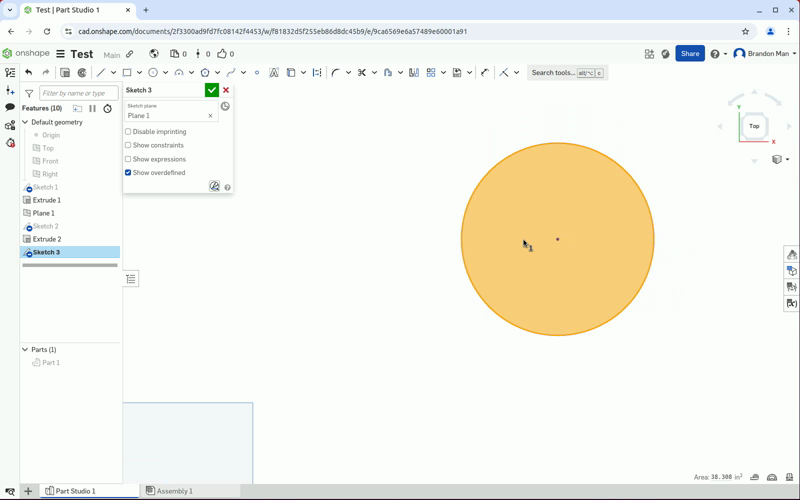
scroll(-6)
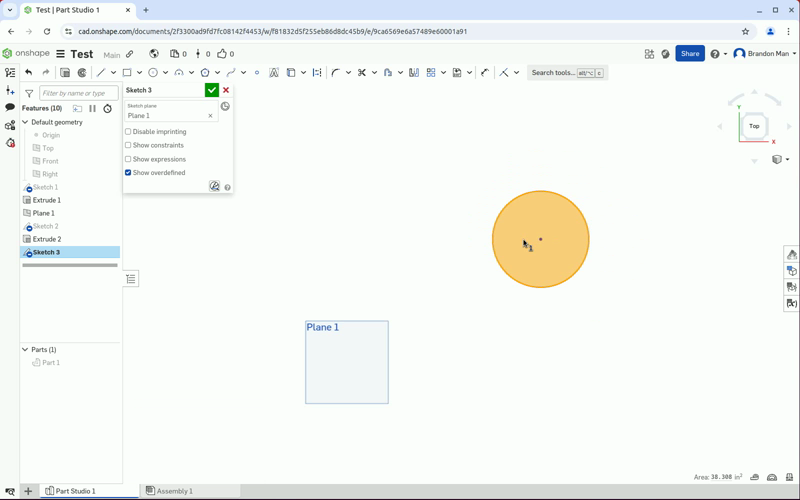
scroll(-6)
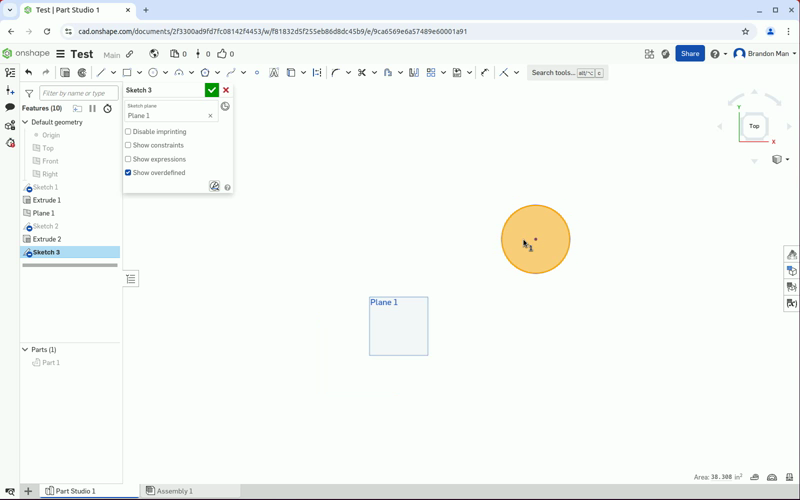
scroll(-6)
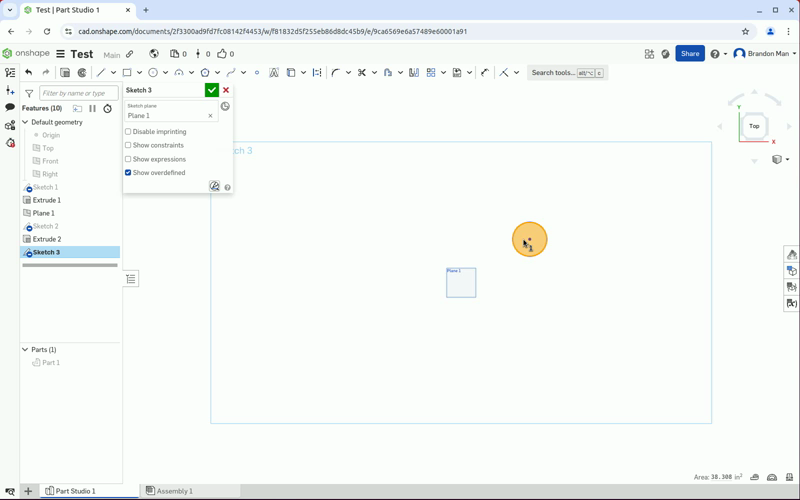
mouse_move(73, 352)
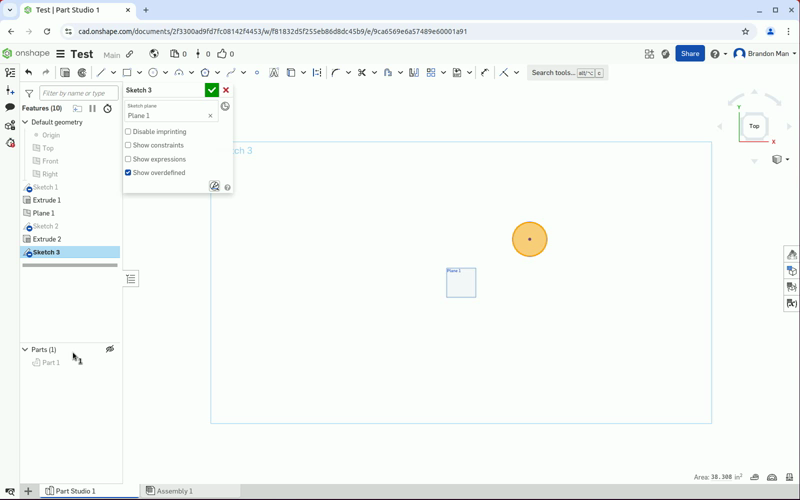
key(shift+y)
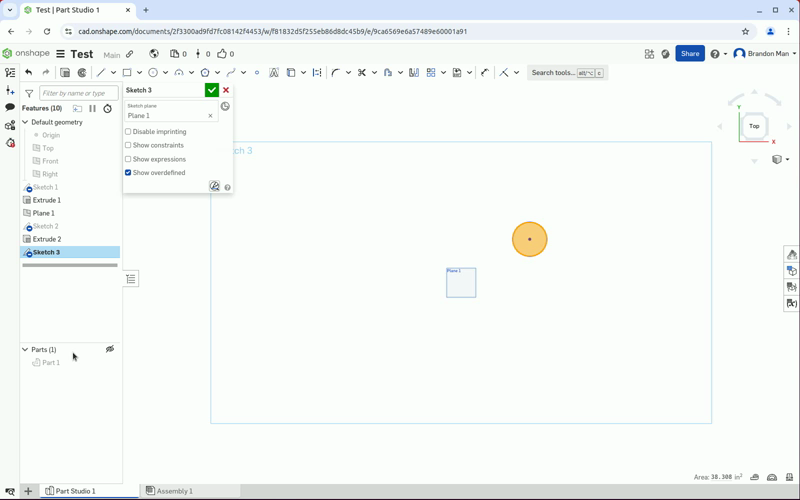
key(shift+e)
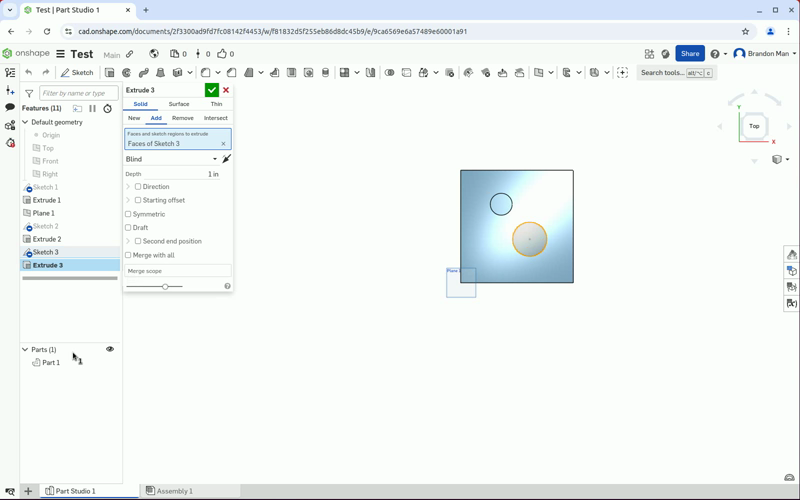
mouse_move(143, 106)
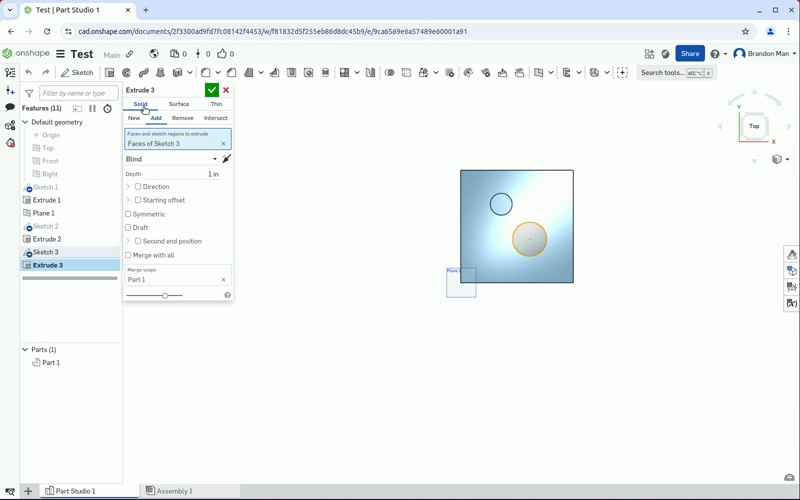
click(143, 106)
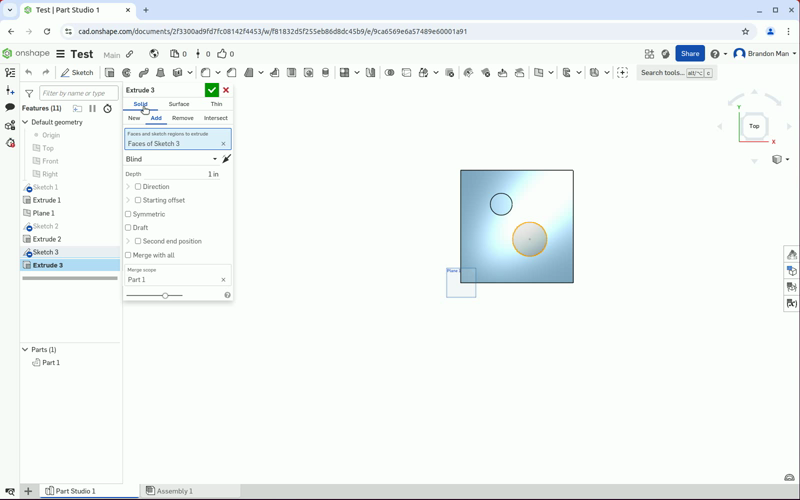
mouse_move(186, 120)
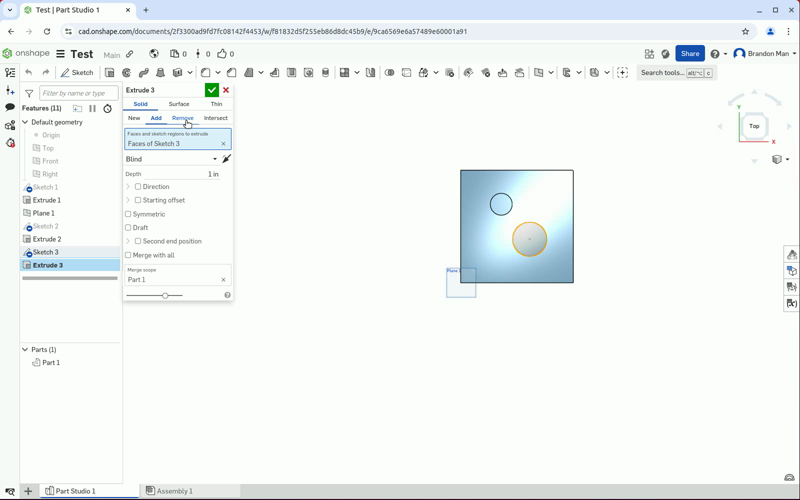
click(186, 120)
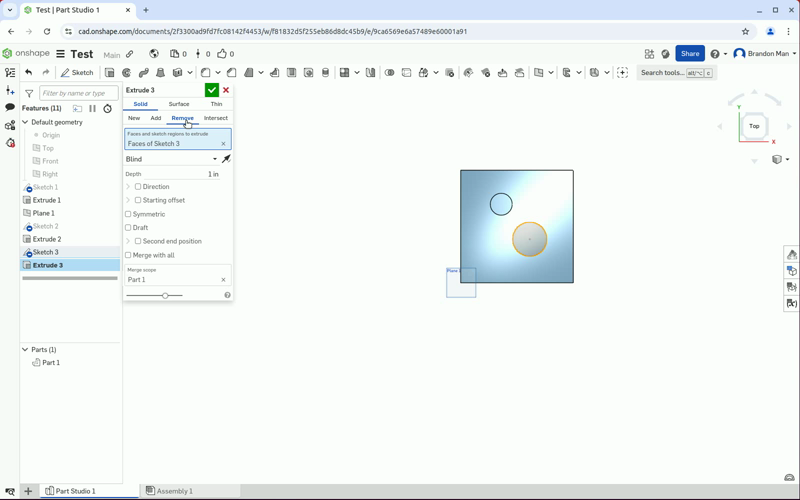
key(tab, 4)
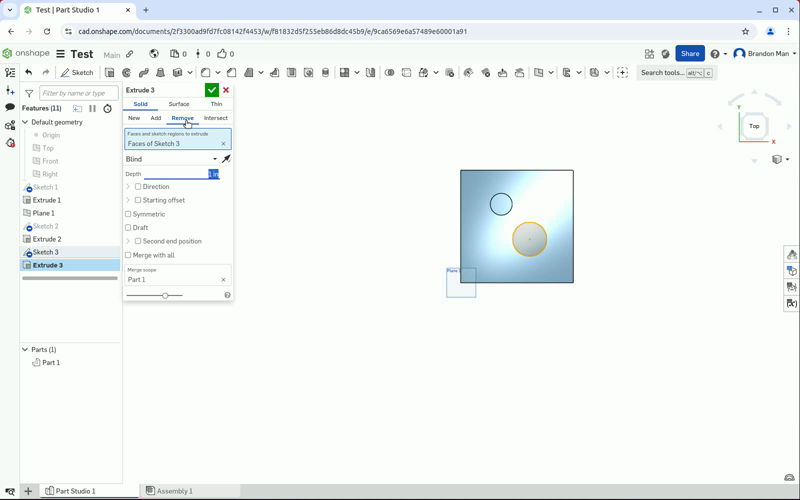
text(11.554)
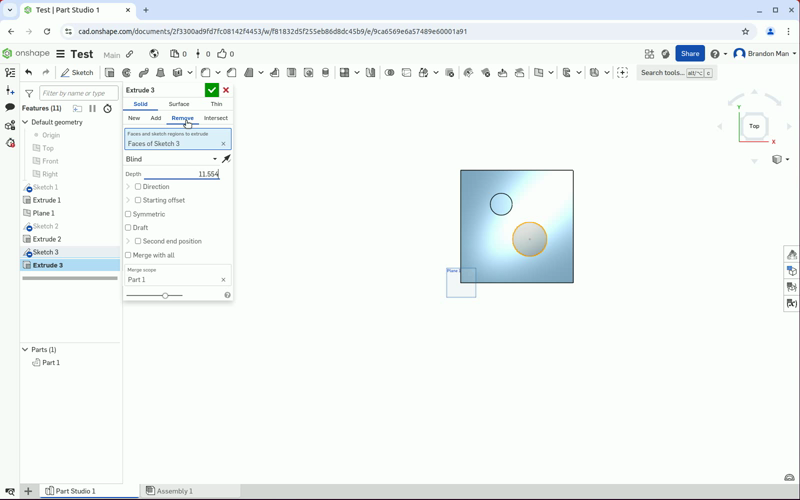
key(tab, 6)
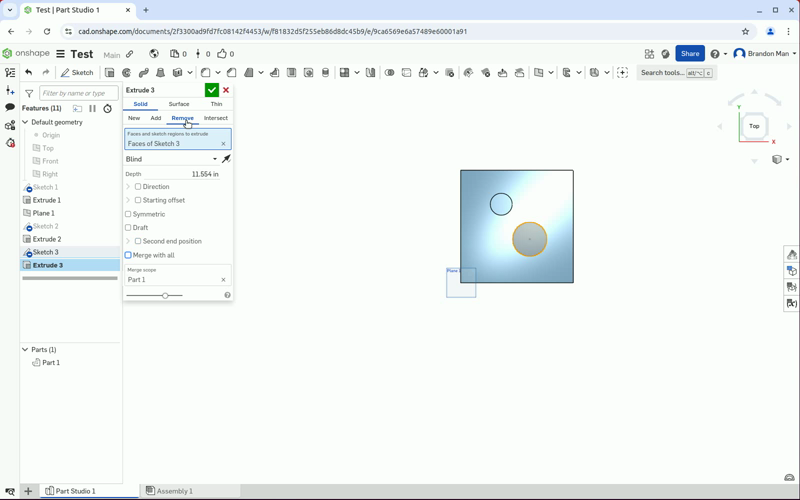
key(space)
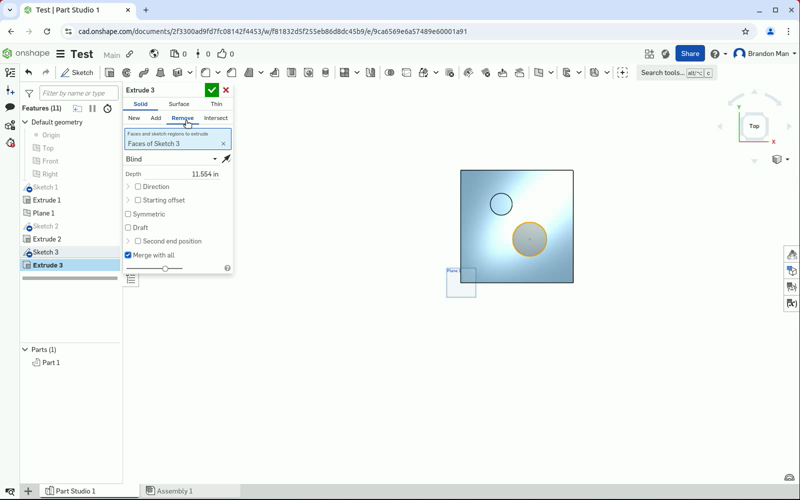
key(enter)
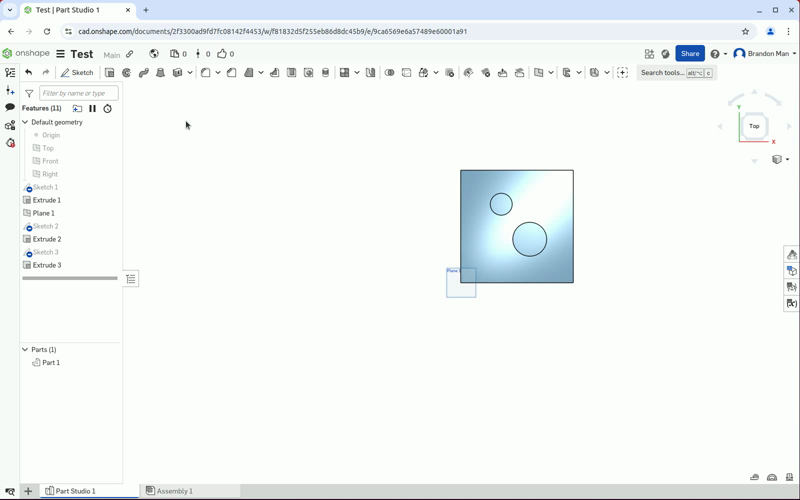
key(shift+h)
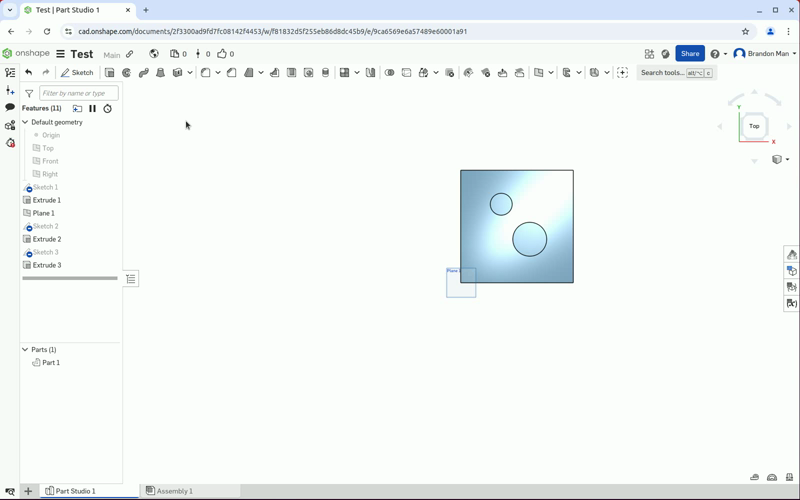
key(shift+h)
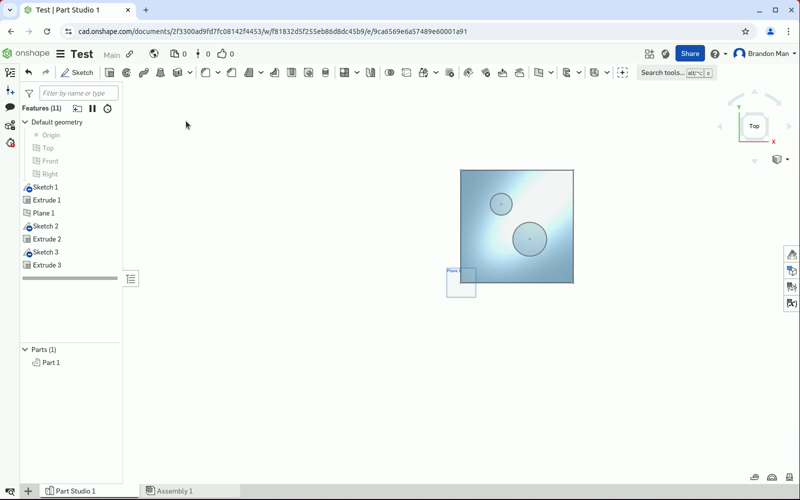
key(shift+7)
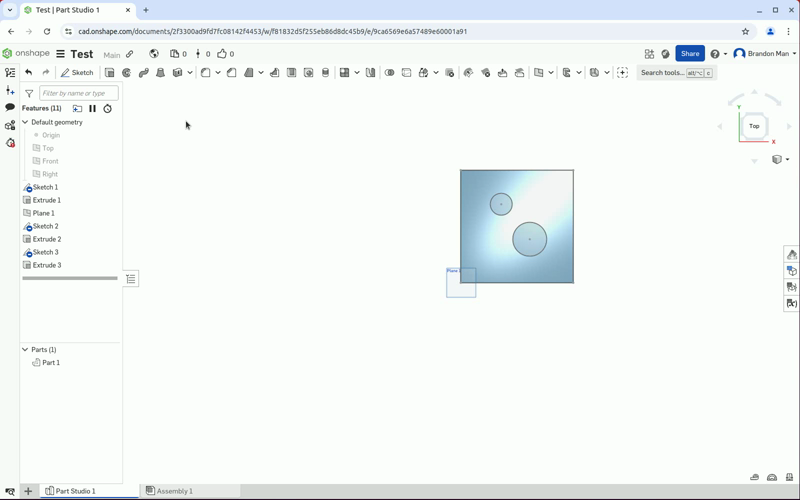
key(up, 3)
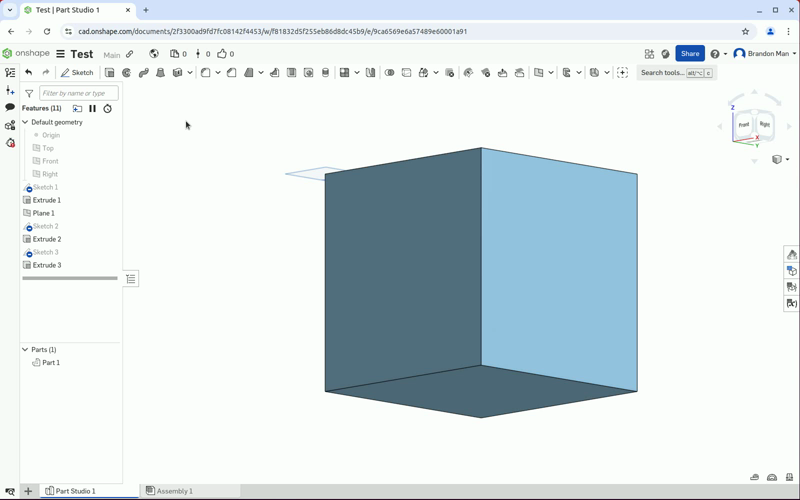
key(left, 3)
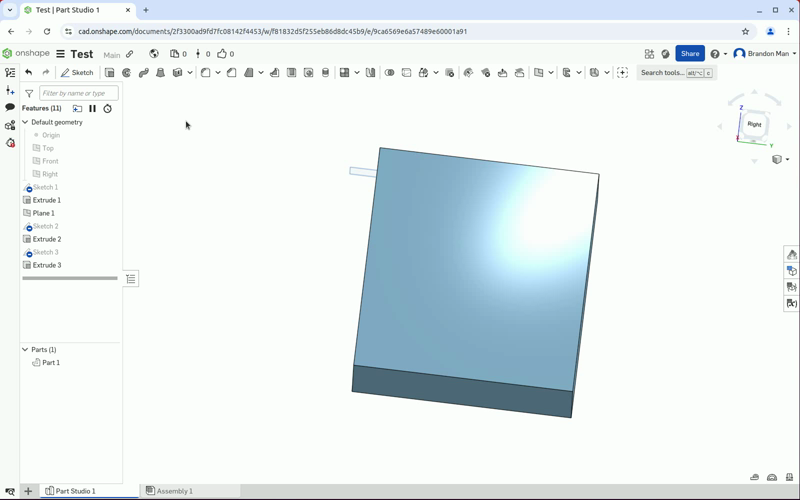
key(right, 3)
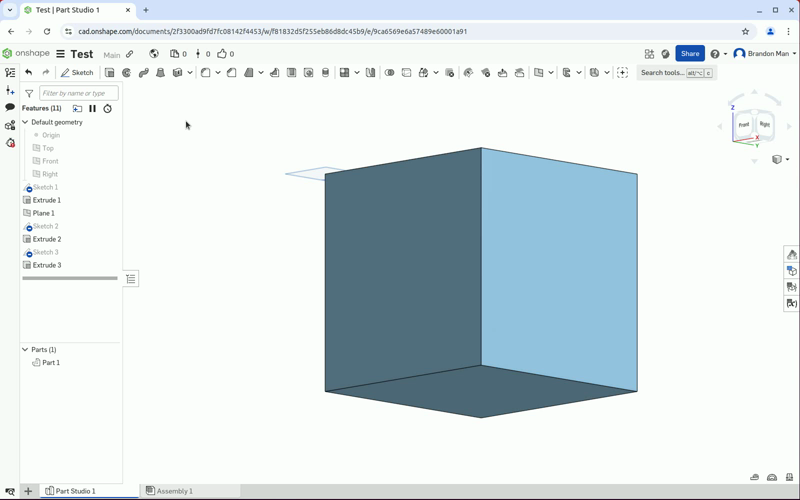
key(down, 3)
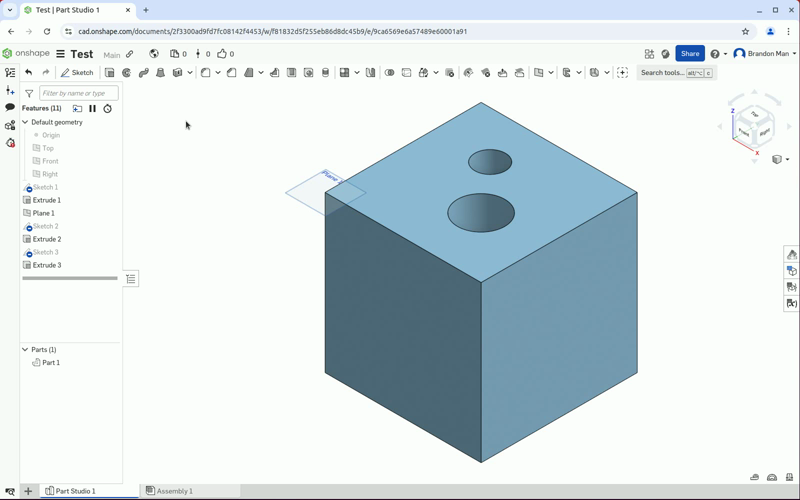
mouse_move(73, 189)
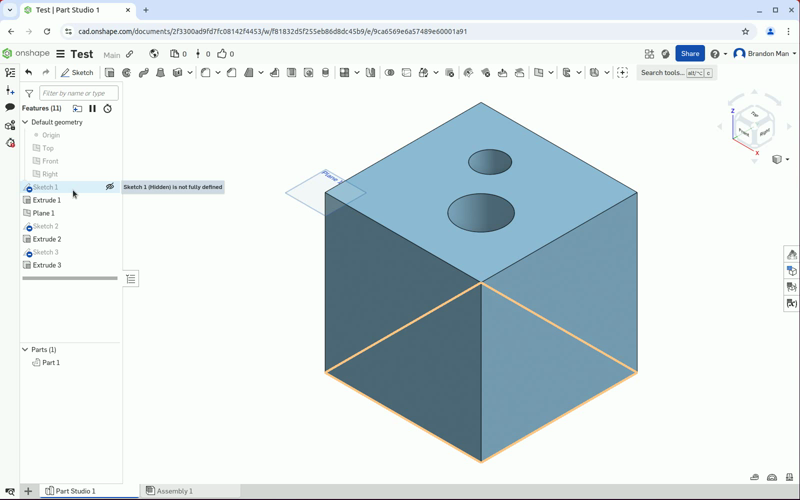
click(73, 189)